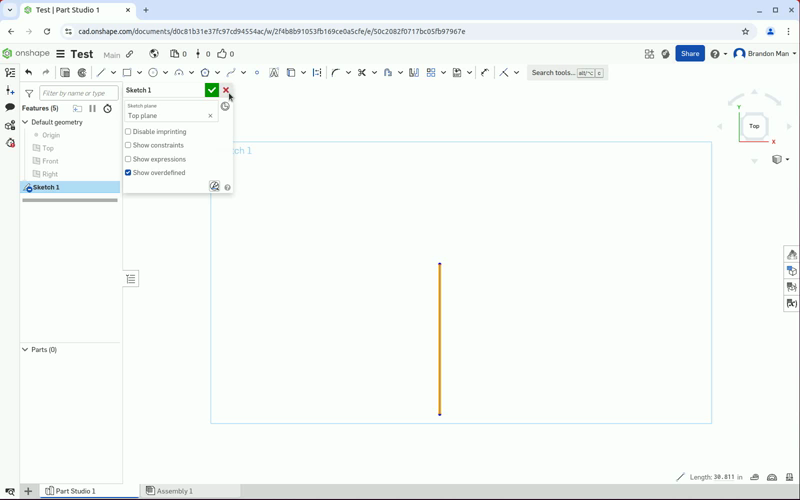
key(shift+h)
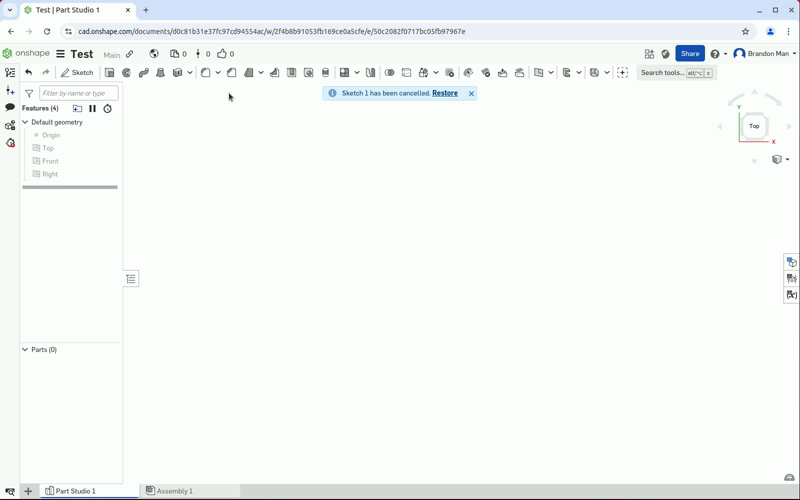
mouse_move(73, 352)
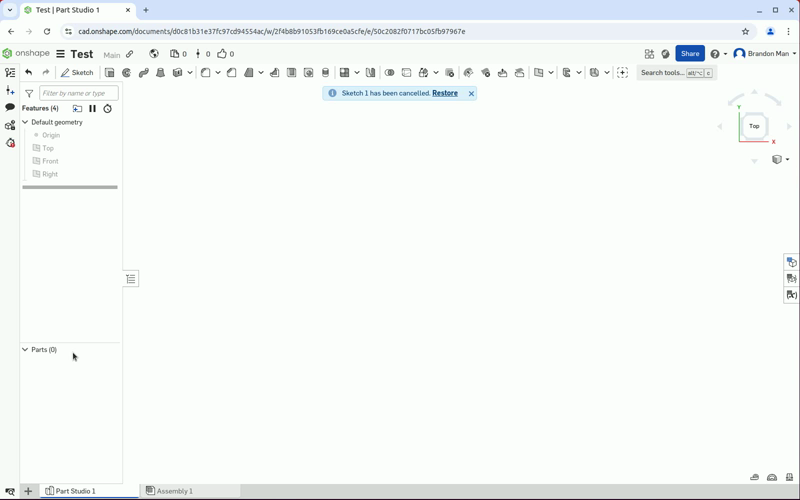
key(y)
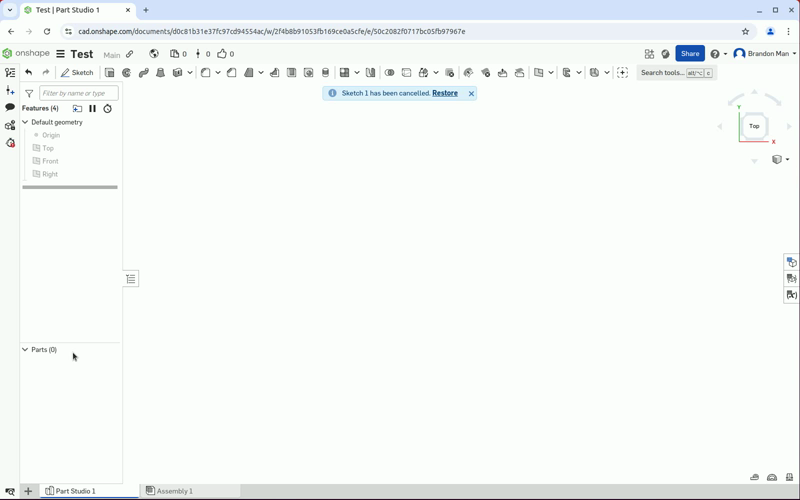
key(shift+p)
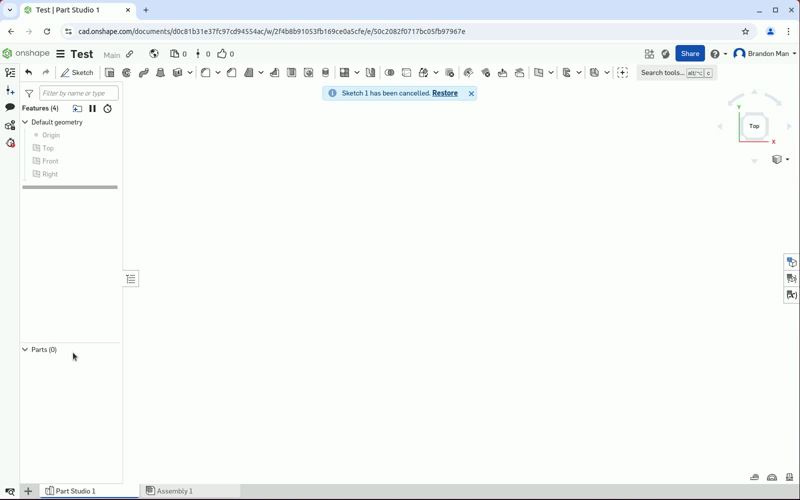
key(space)
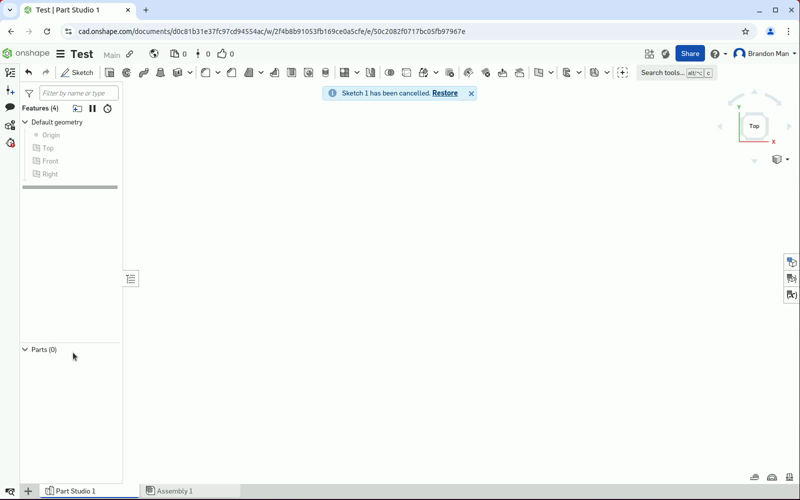
key_down(shift)
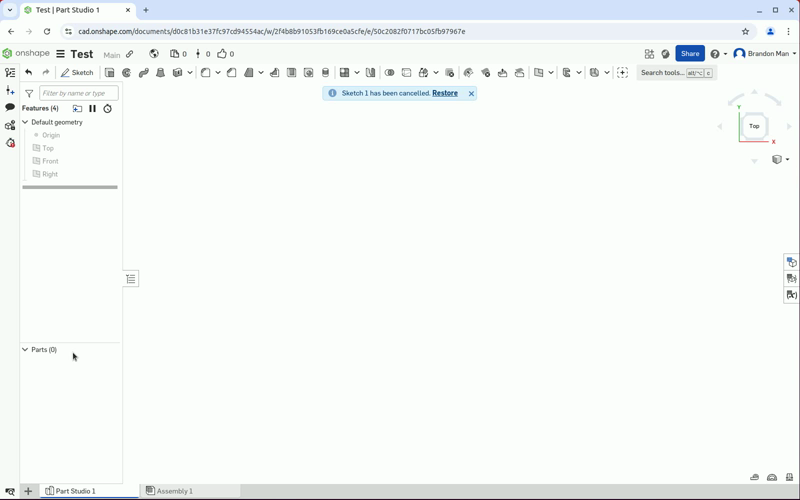
key(up)
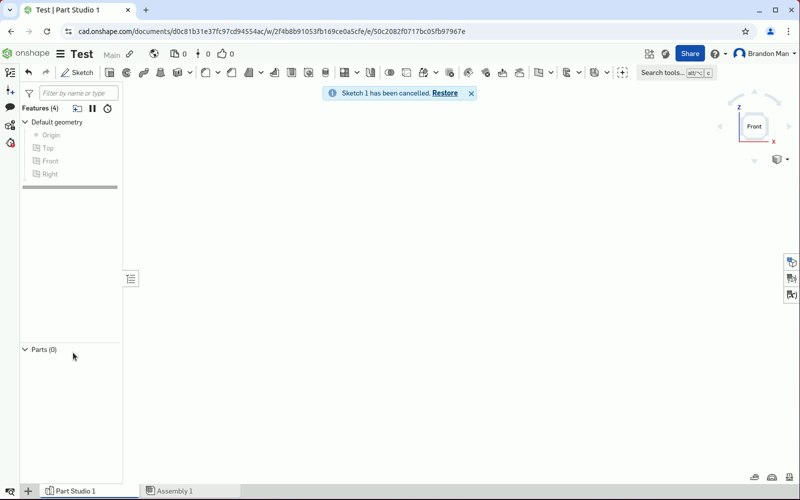
key_up(shift)
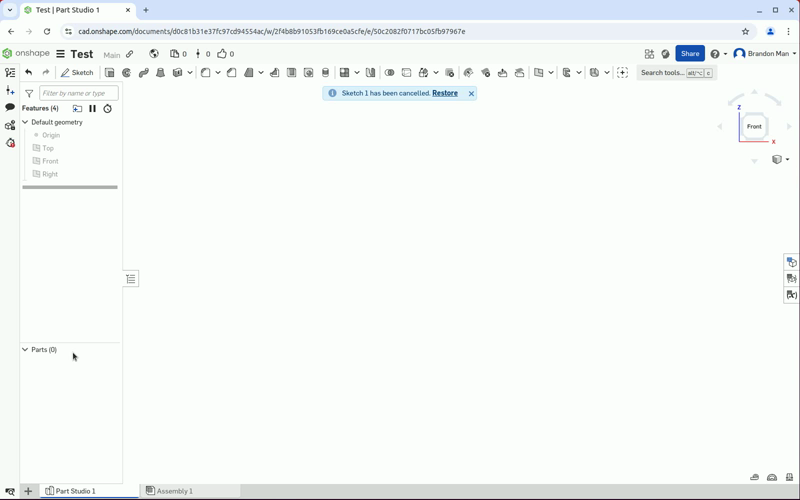
mouse_move(73, 352)
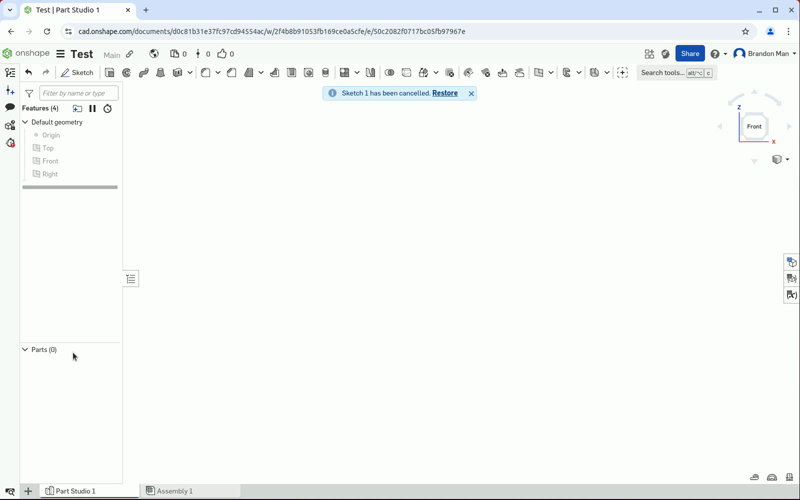
key(shift+y)
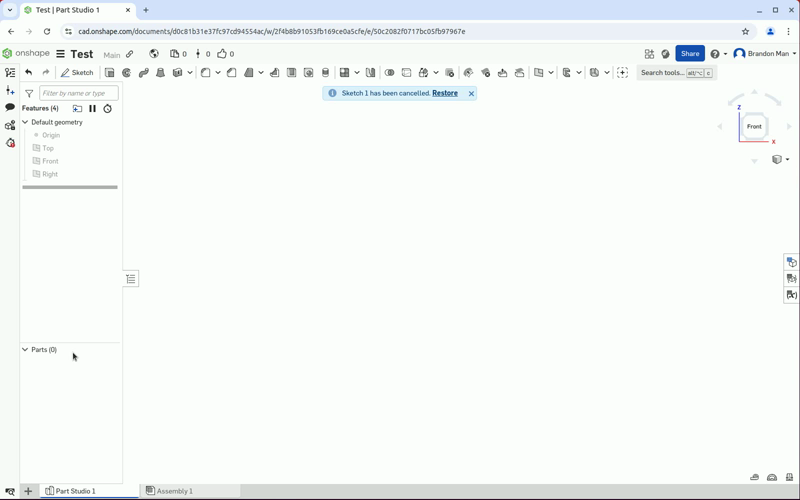
key(shift+s)
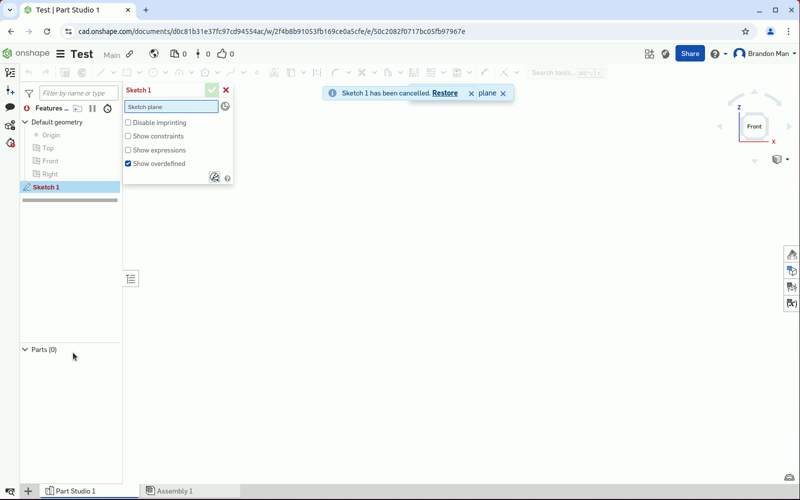
mouse_move(73, 163)
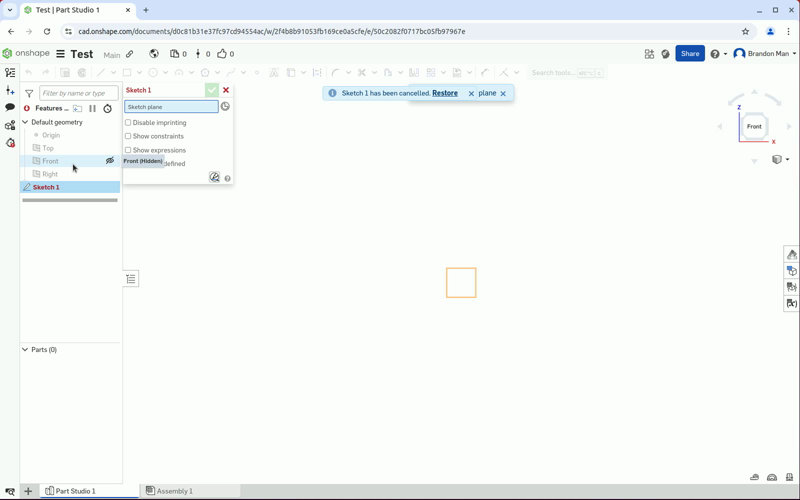
click(73, 163)
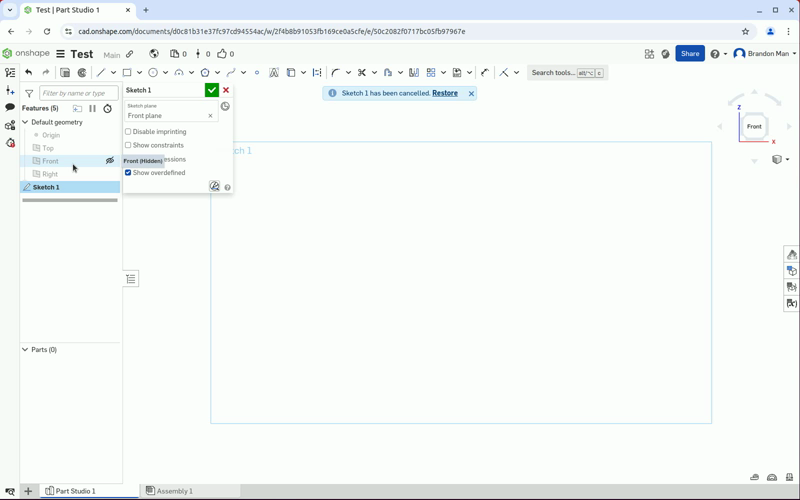
mouse_move(73, 352)
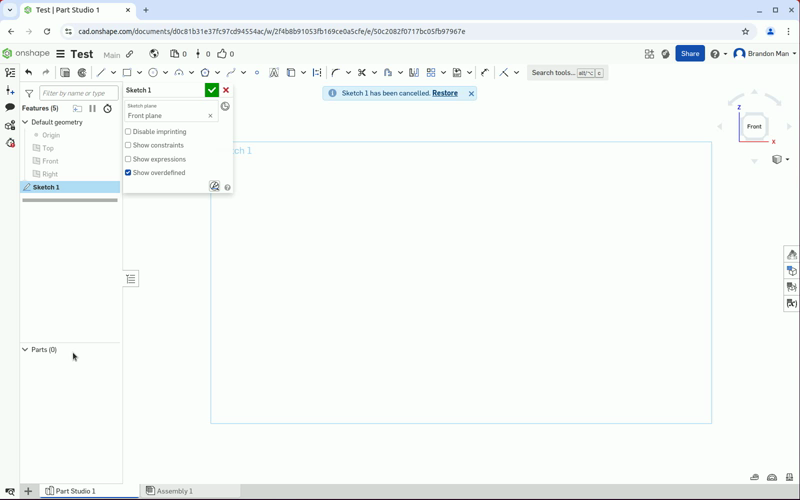
key(y)
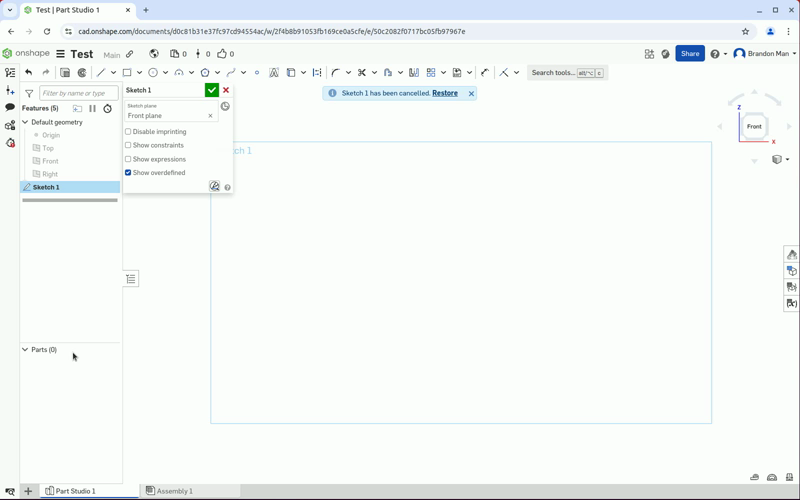
key(l)
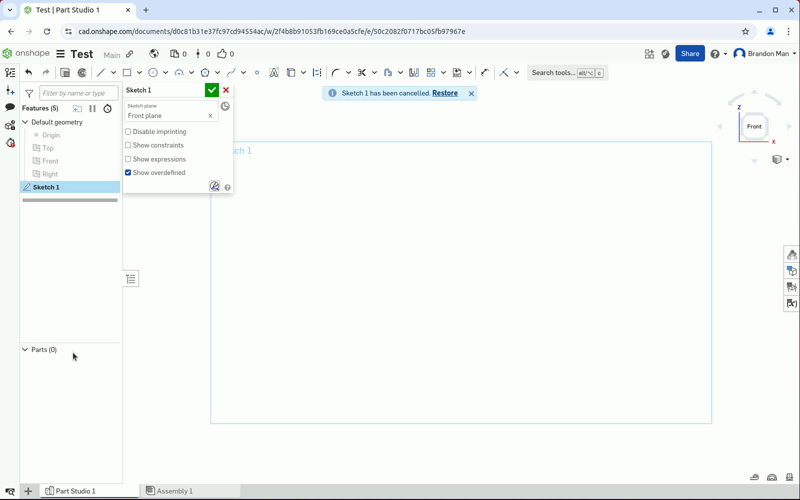
key_down(shift)
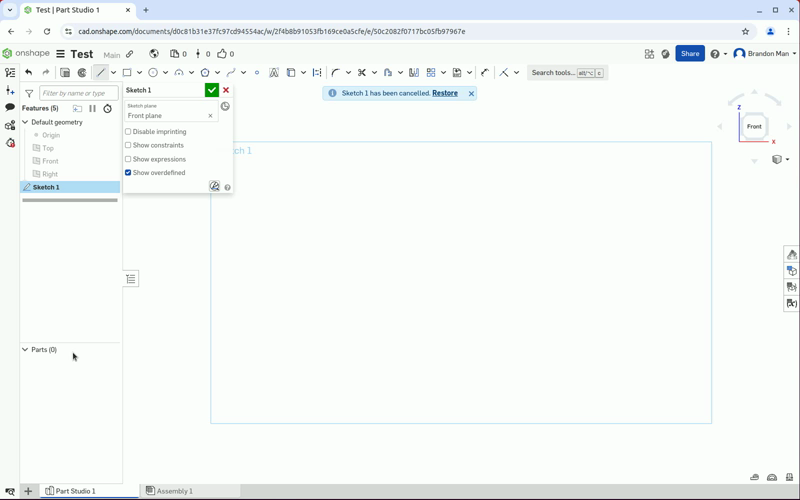
mouse_move(539, 286)
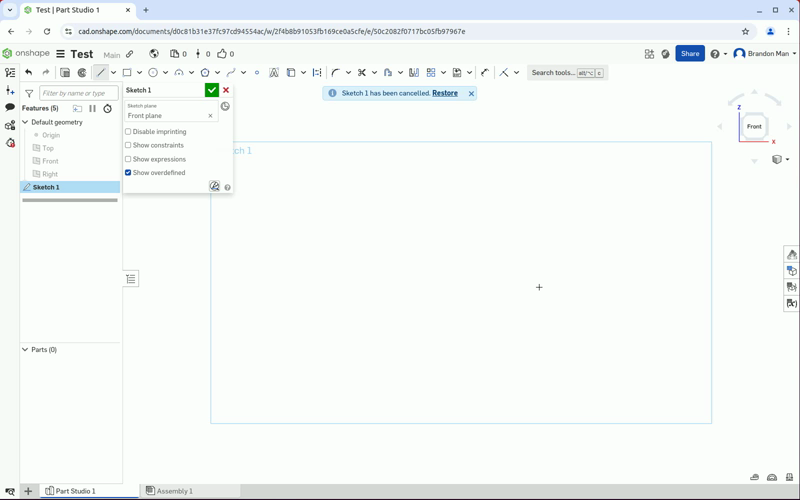
click(539, 286)
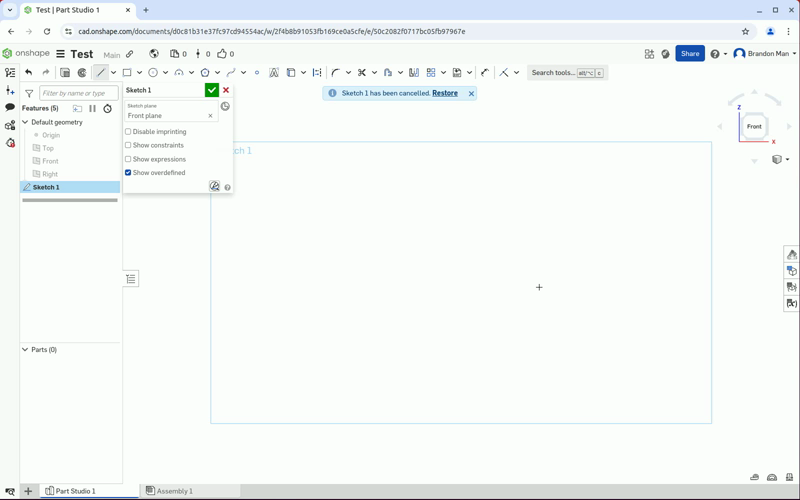
key_up(shift)
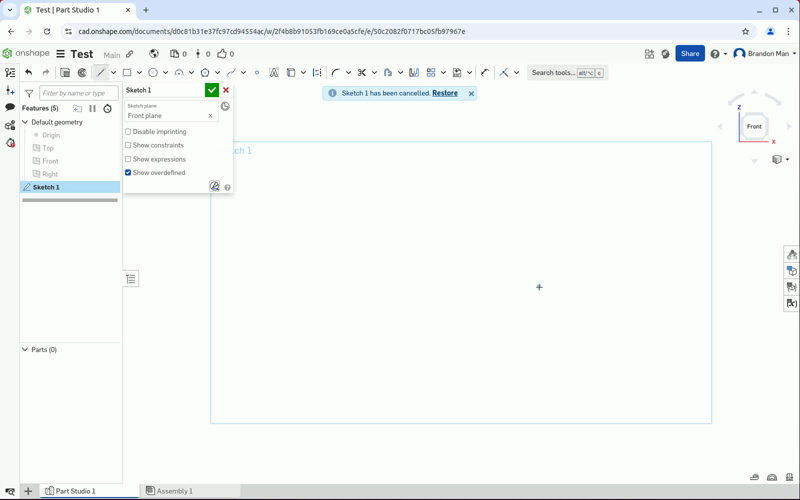
key_down(shift)
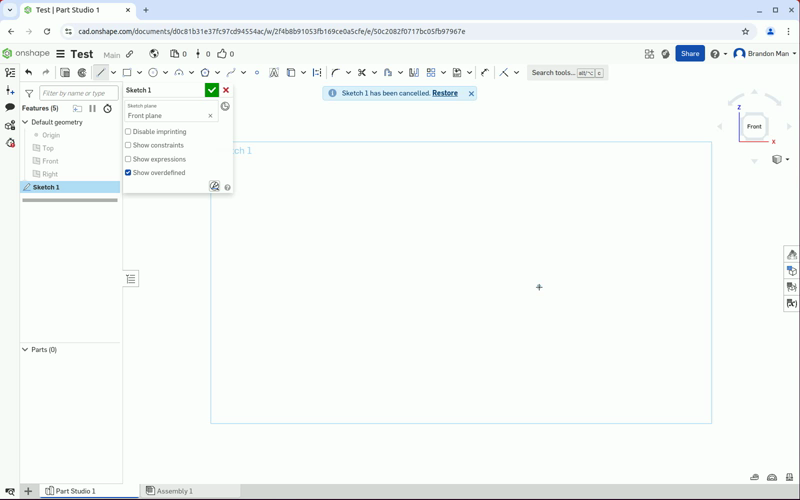
mouse_move(569, 286)
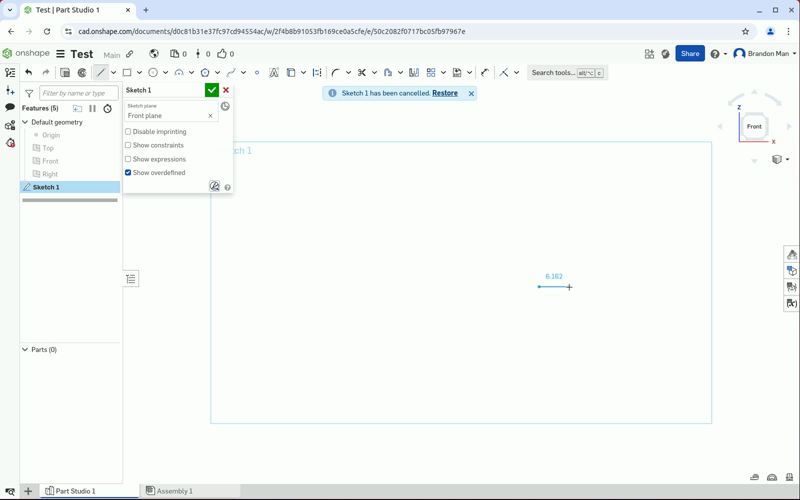
mouse_move(573, 286)
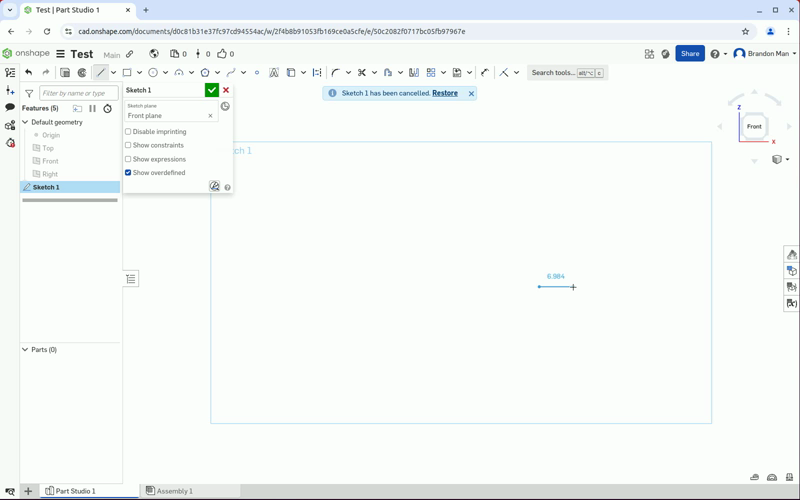
click(573, 286)
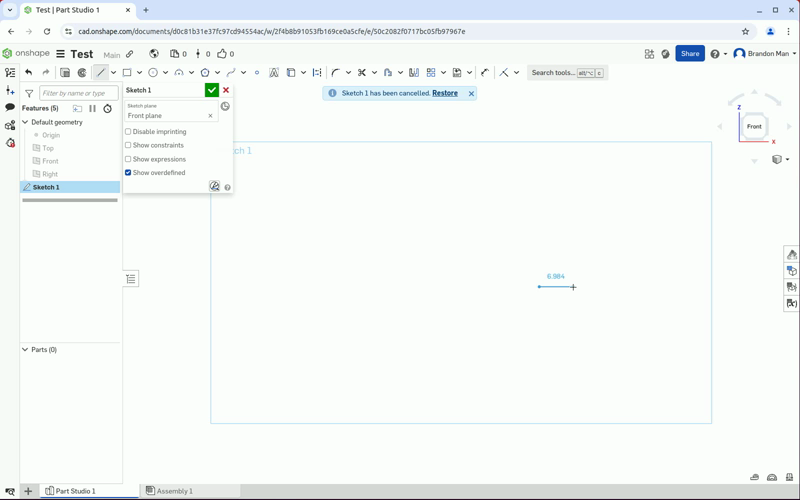
key_up(shift)
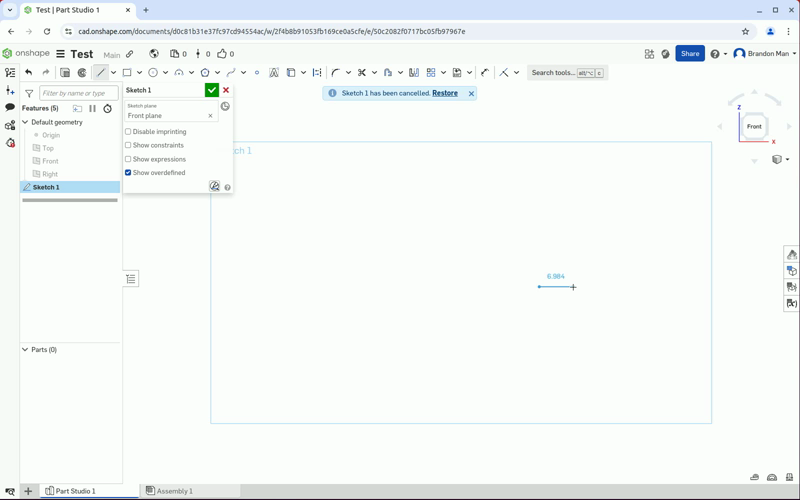
key_down(shift)
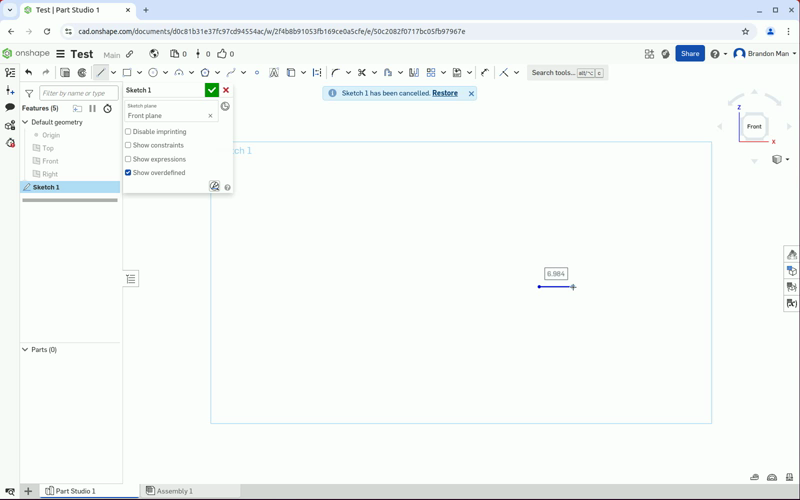
mouse_move(589, 286)
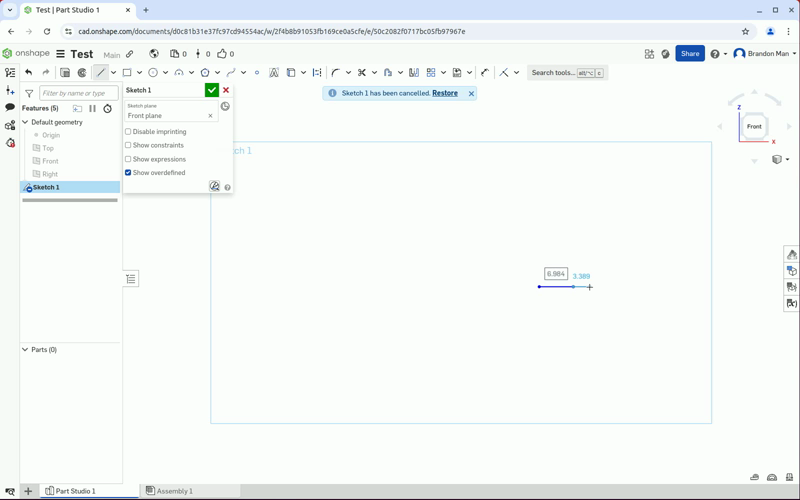
mouse_move(573, 250)
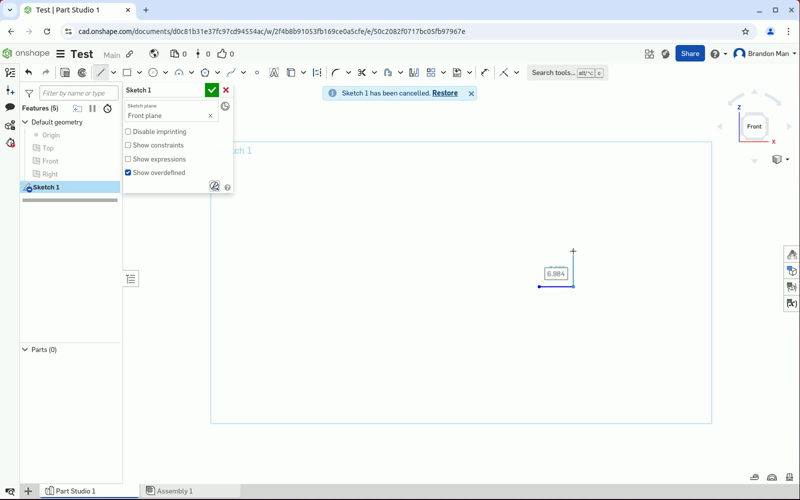
click(573, 250)
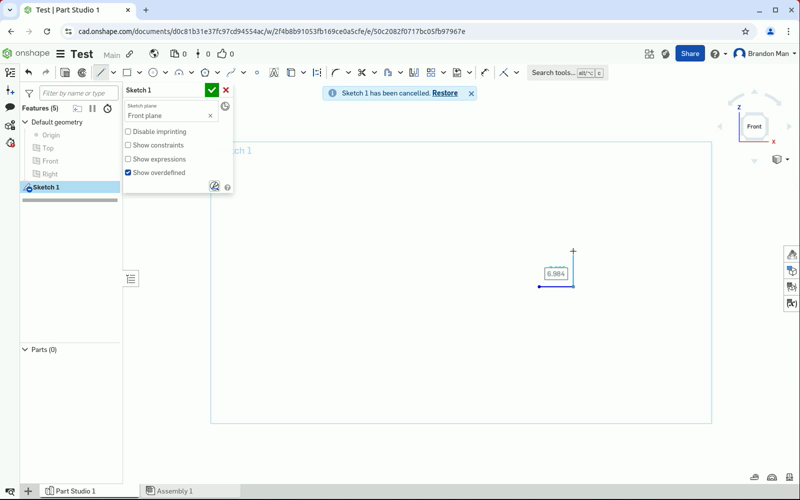
key_up(shift)
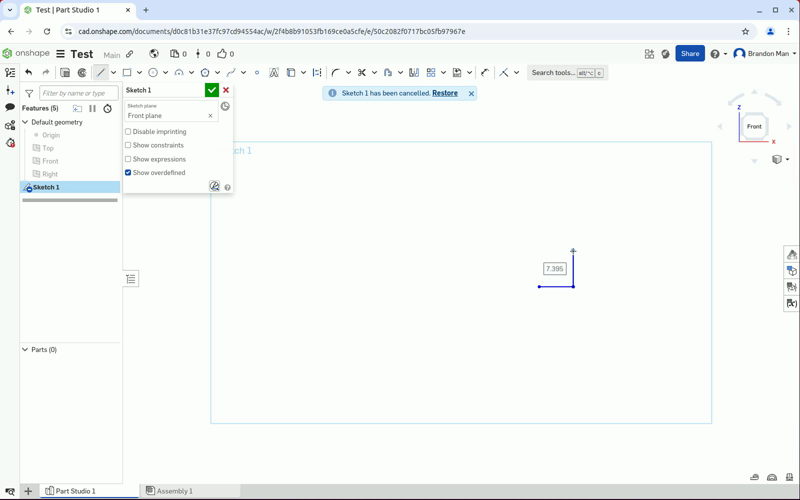
key_down(shift)
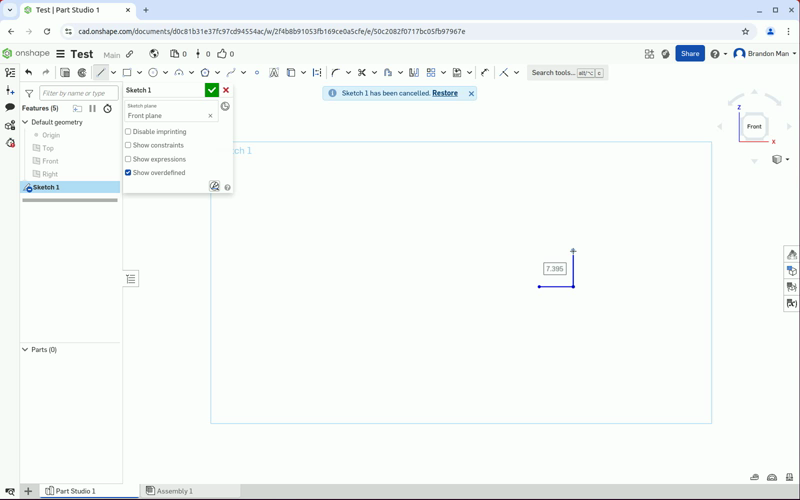
mouse_move(589, 250)
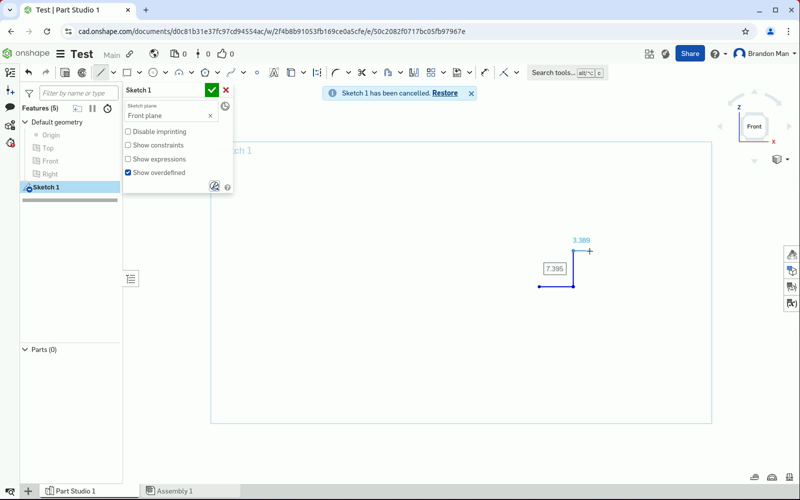
mouse_move(539, 250)
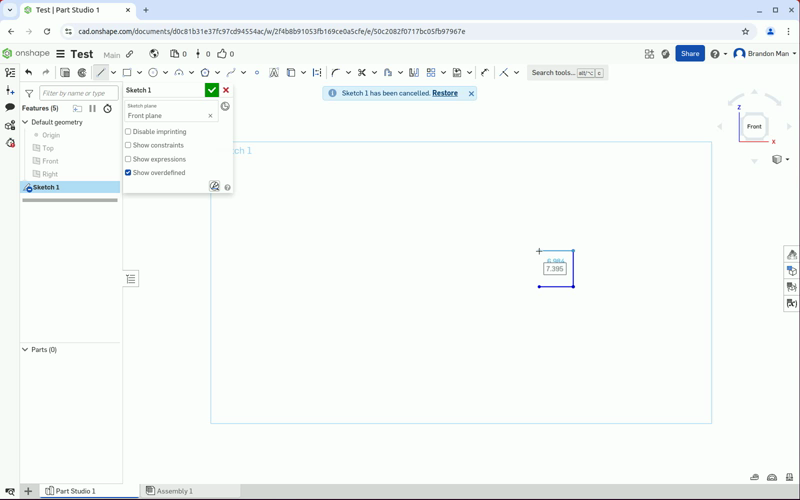
click(539, 250)
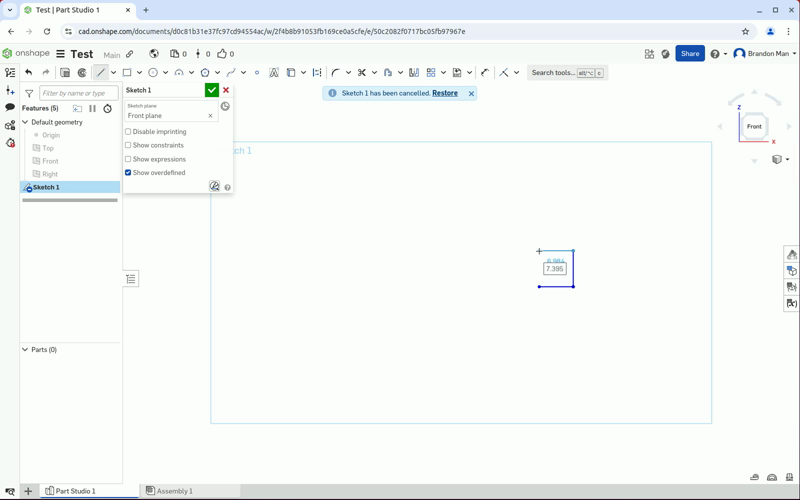
key_up(shift)
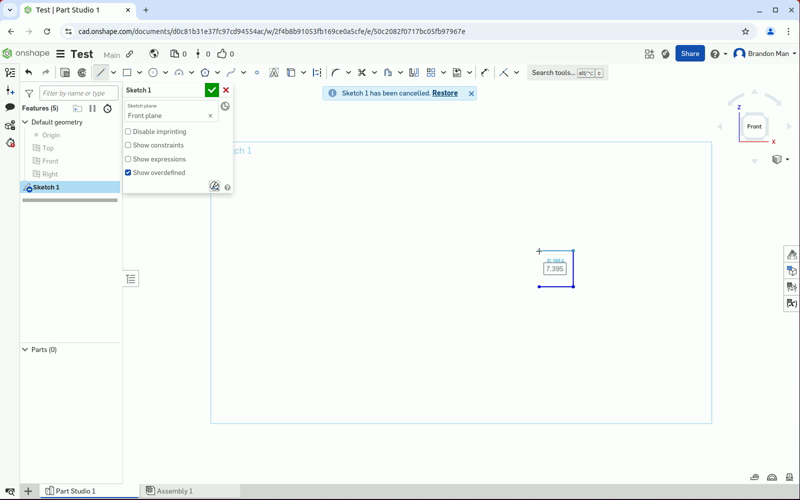
mouse_move(569, 250)
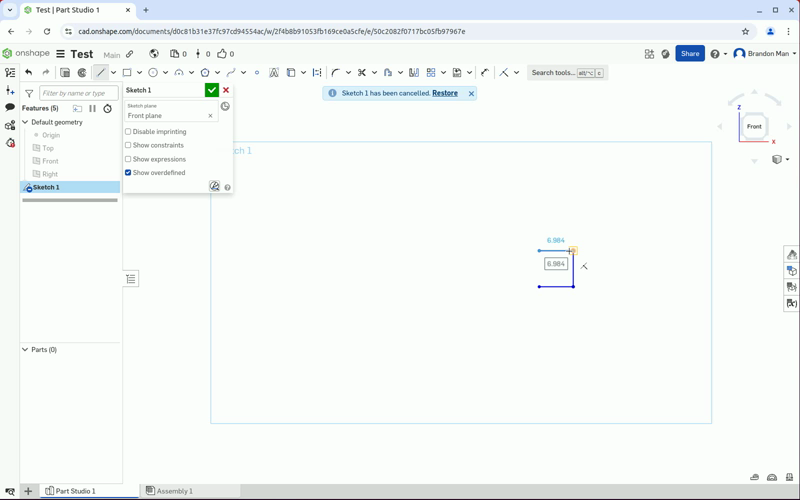
key_down(shift)
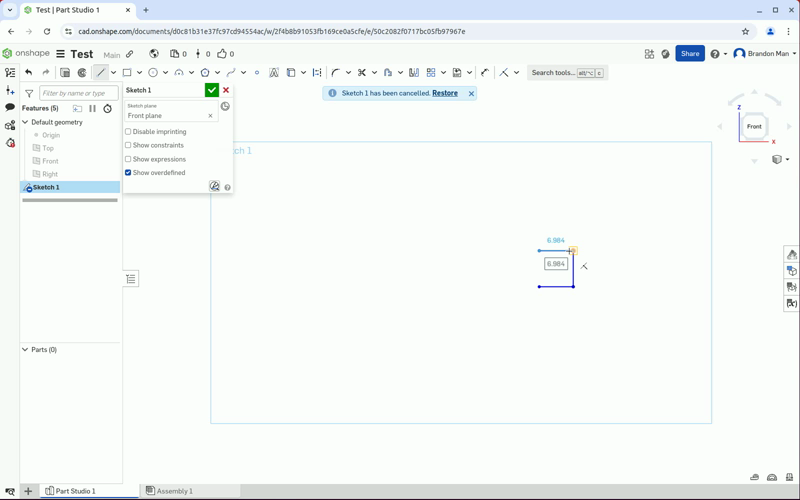
mouse_move(539, 286)
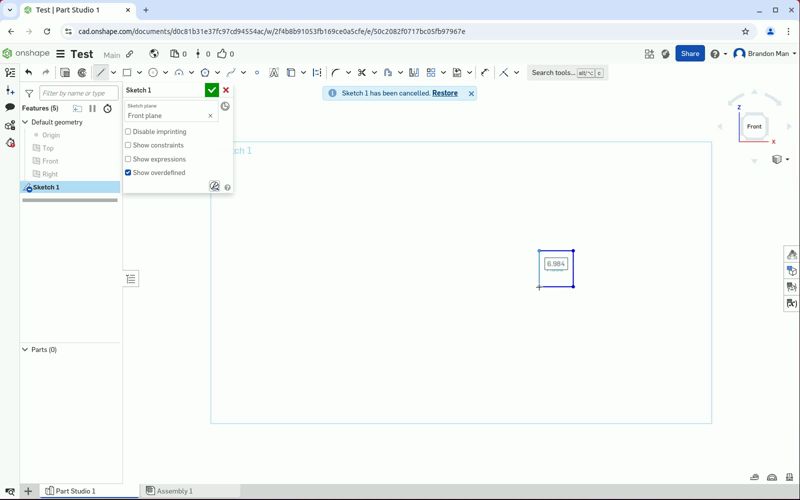
key_up(shift)
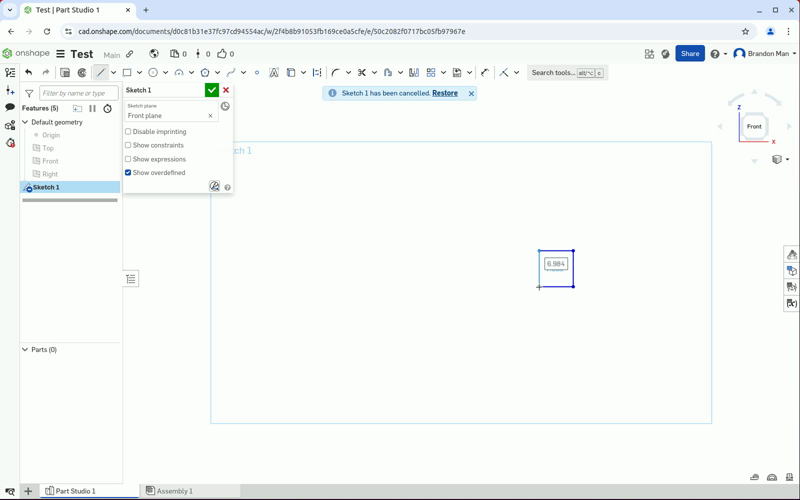
click(539, 286)
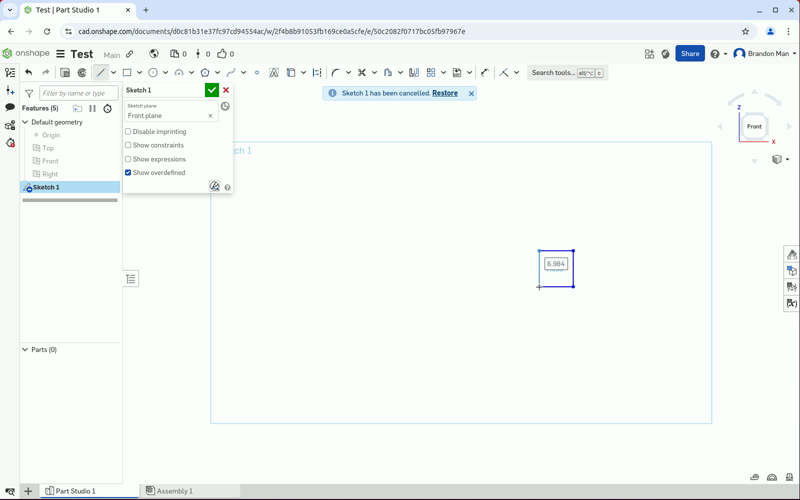
key(esc)
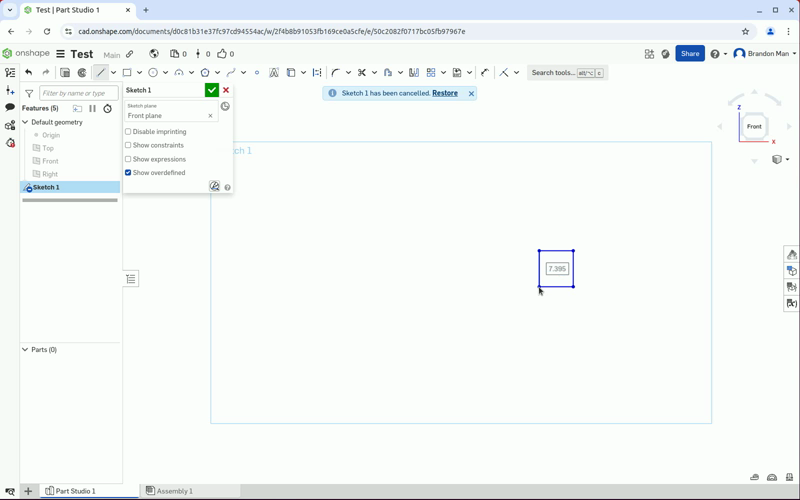
mouse_move(556, 278)
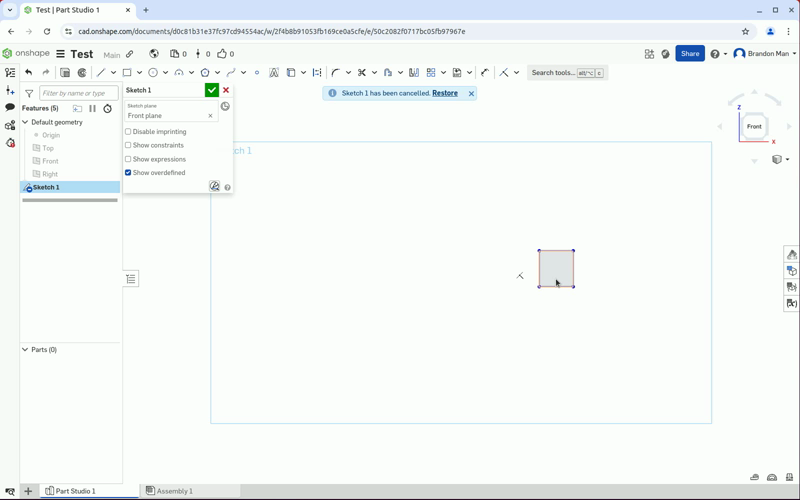
scroll(6)
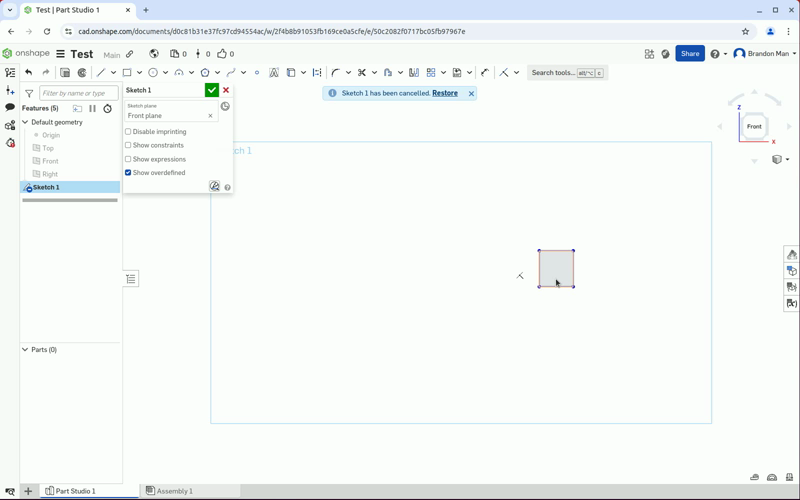
scroll(6)
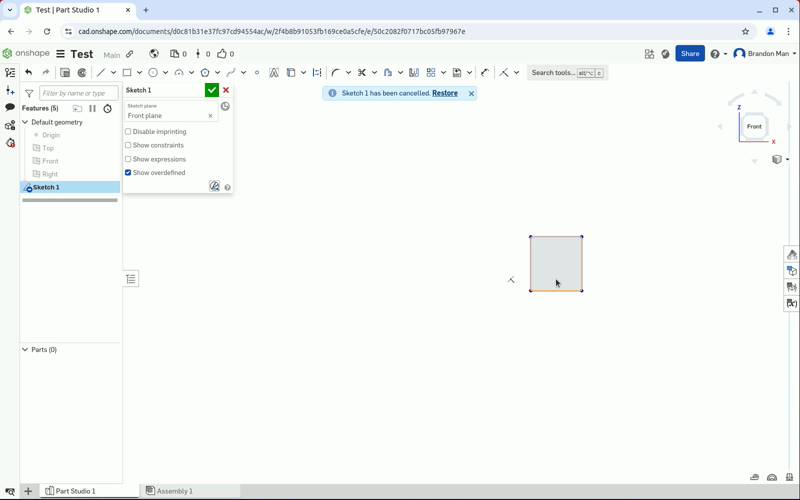
scroll(6)
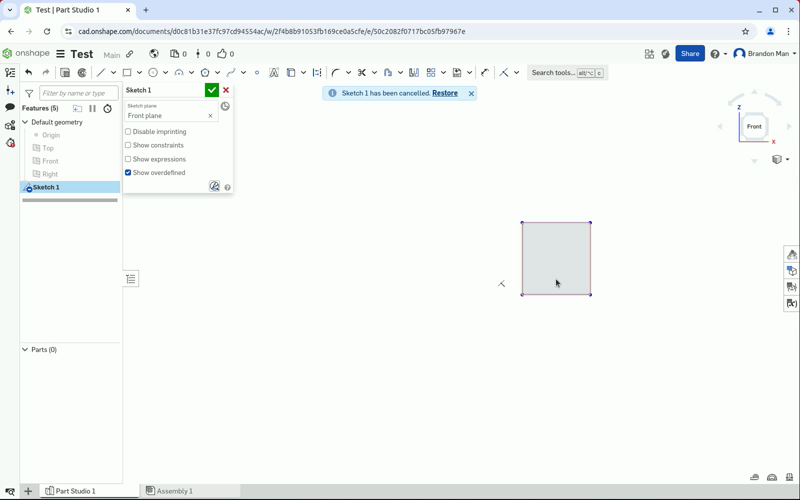
scroll(6)
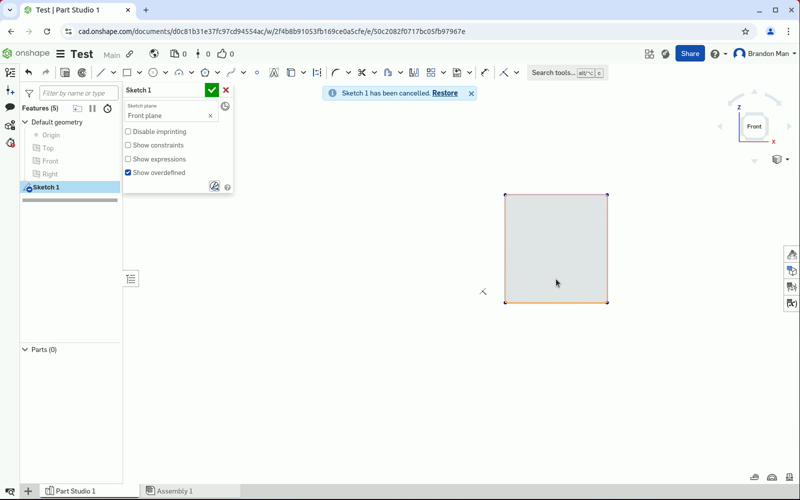
scroll(6)
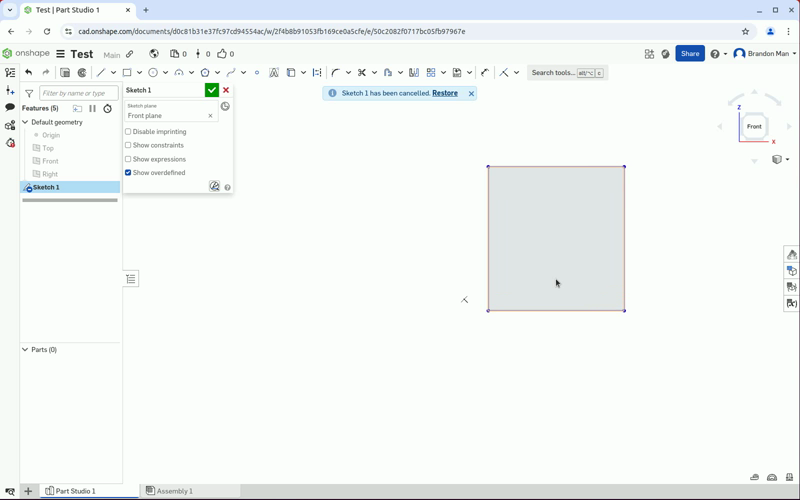
scroll(6)
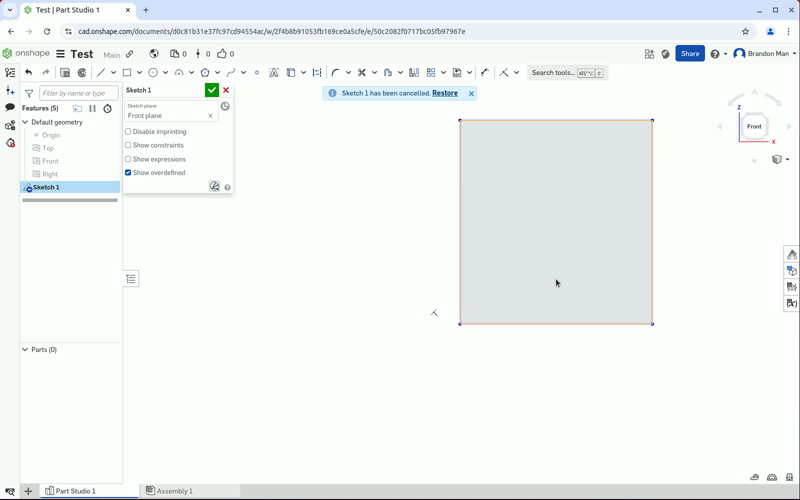
scroll(6)
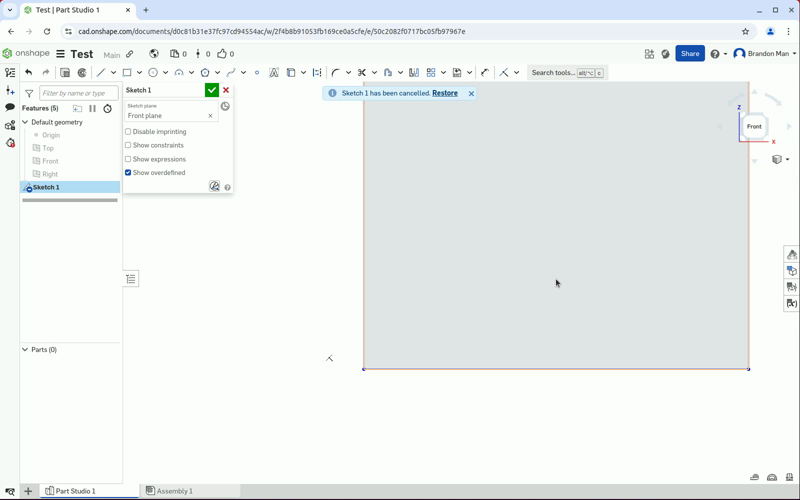
click(556, 278)
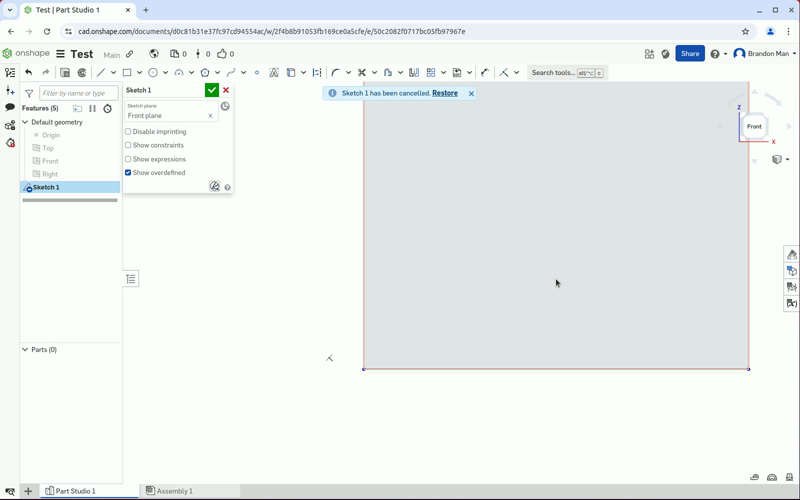
scroll(-6)
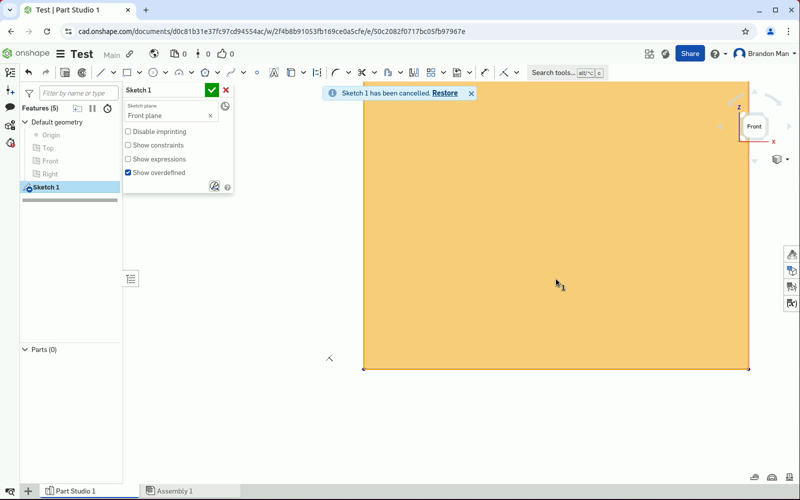
scroll(-6)
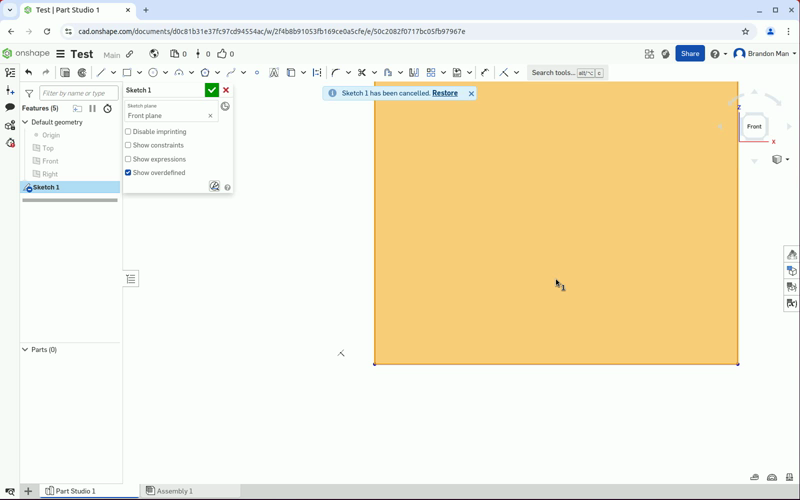
scroll(-6)
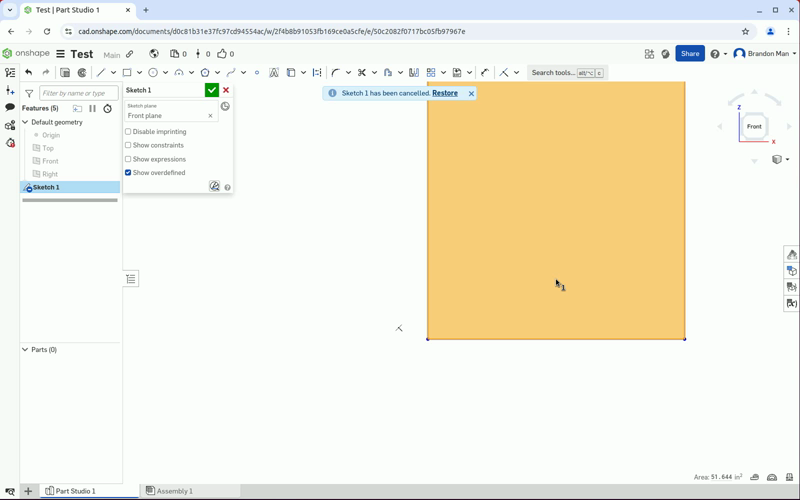
scroll(-6)
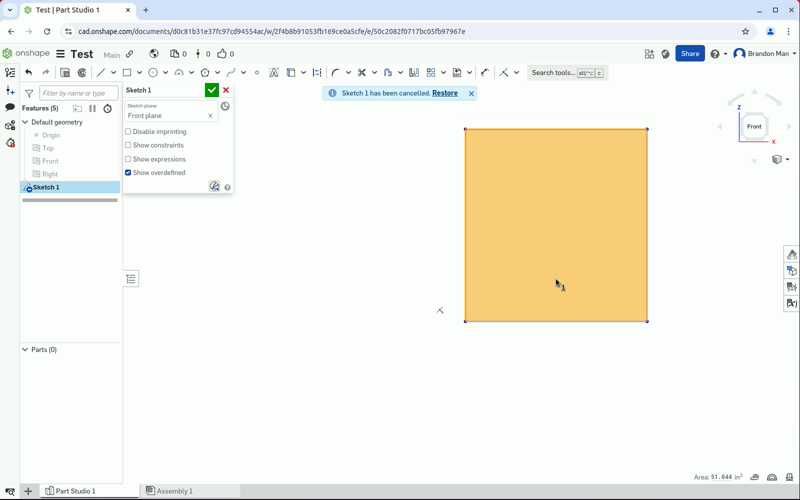
scroll(-6)
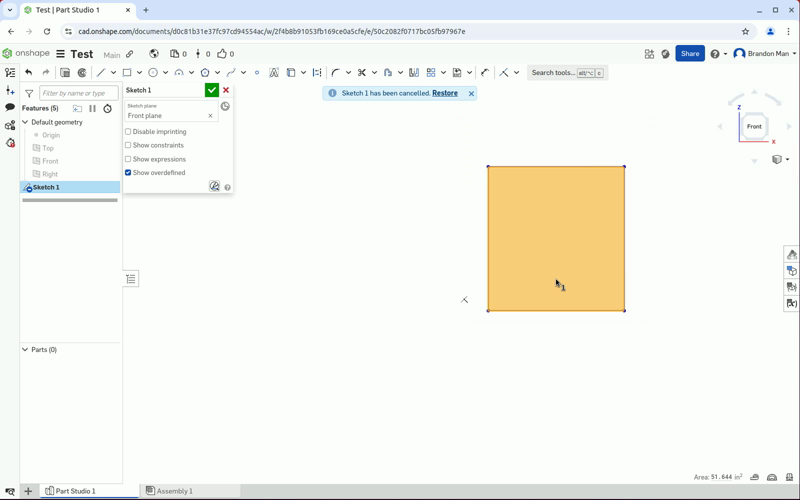
scroll(-6)
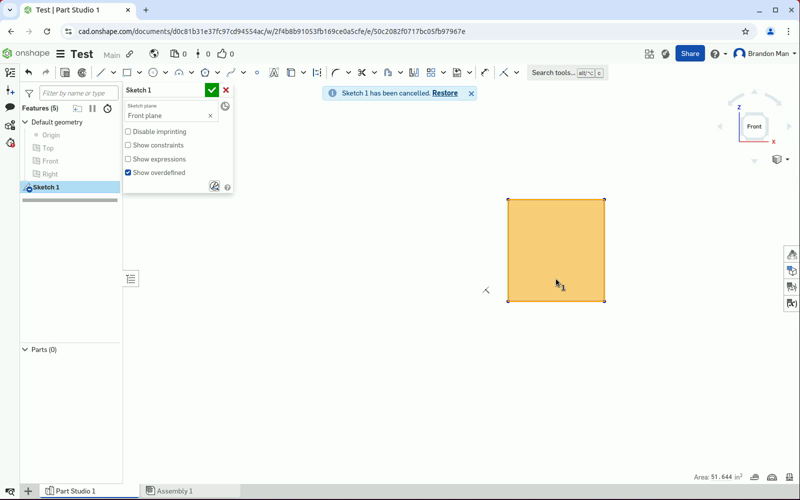
scroll(-6)
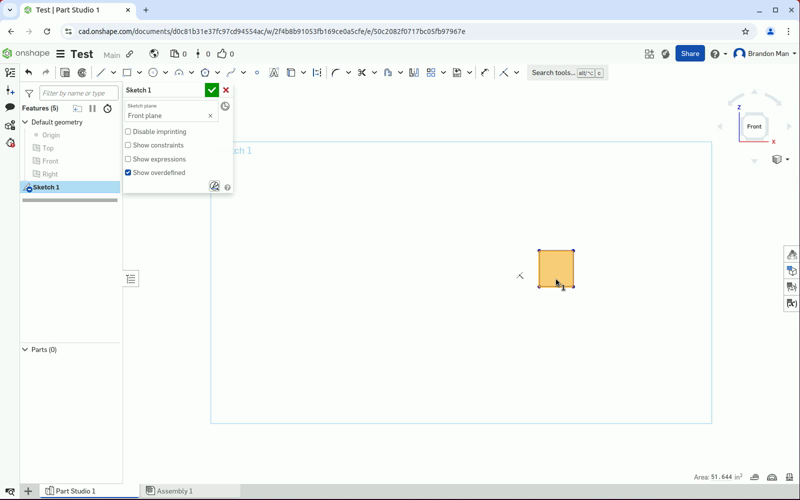
mouse_move(73, 352)
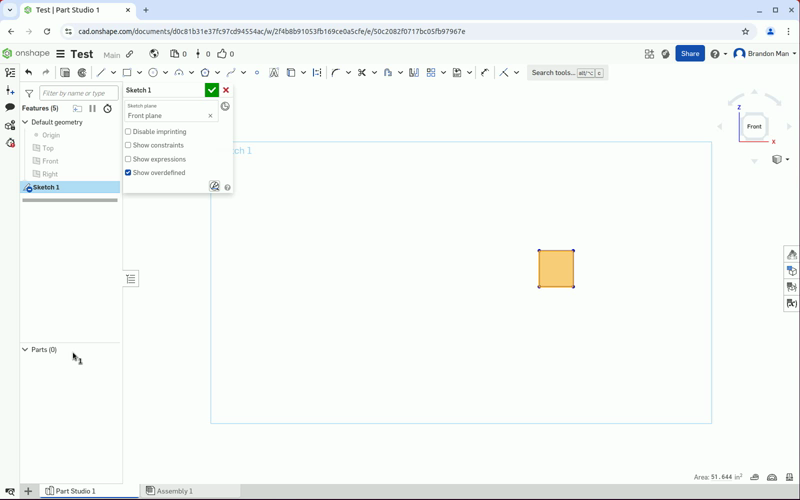
key(shift+y)
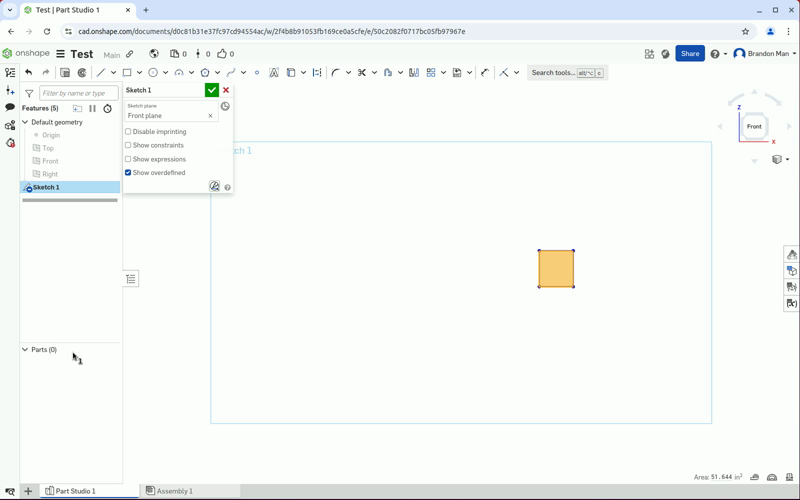
key(shift+e)
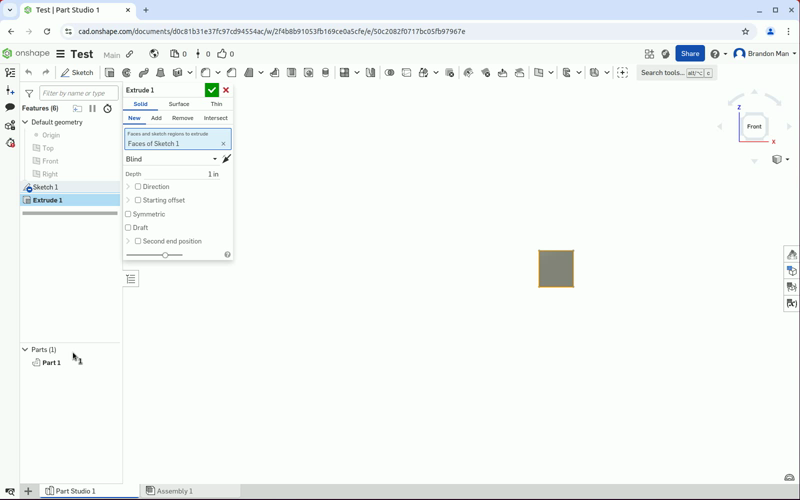
mouse_move(143, 106)
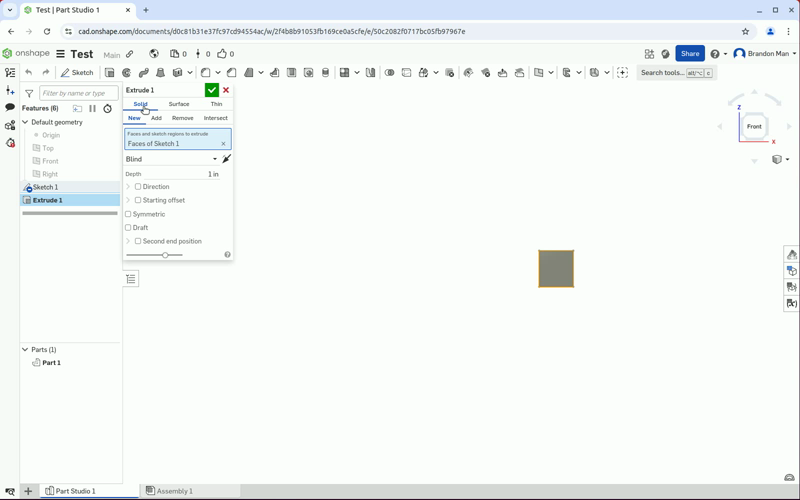
click(143, 106)
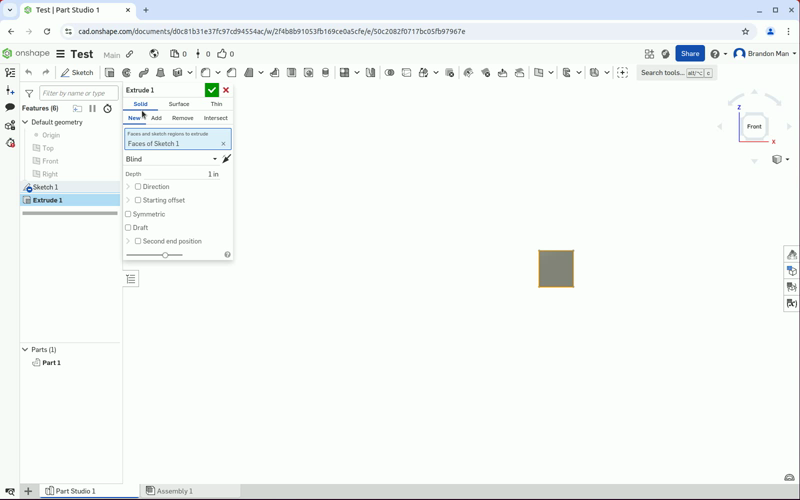
mouse_move(137, 120)
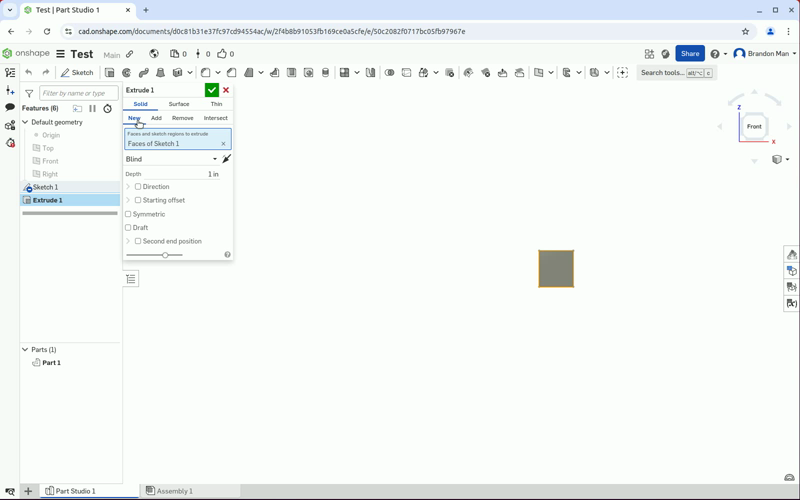
click(137, 120)
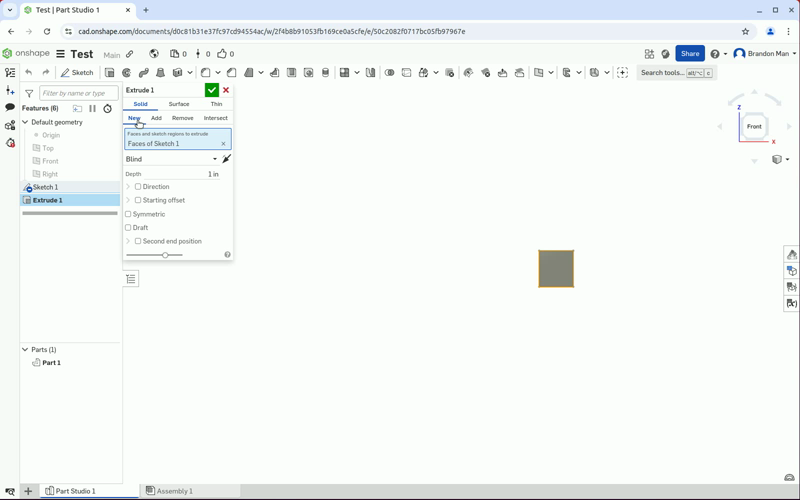
key(tab, 4)
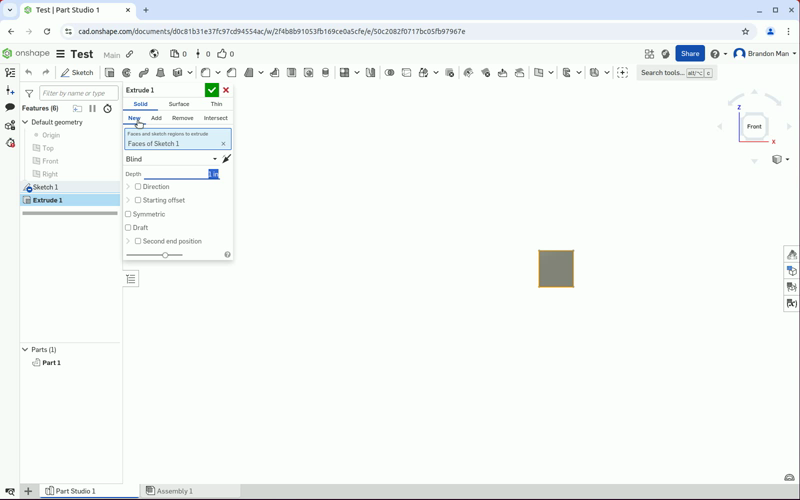
text(6.981)
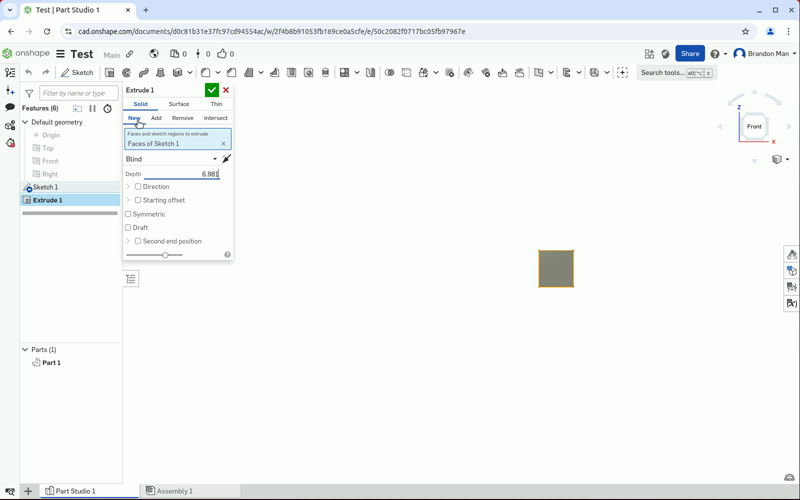
key(enter)
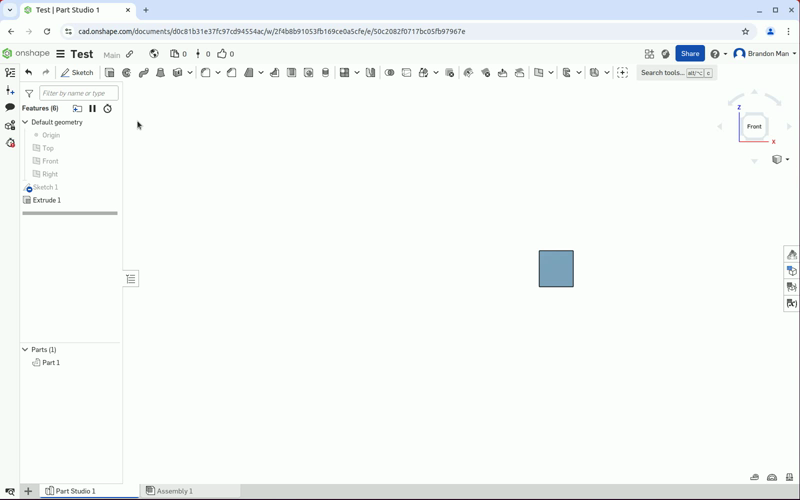
key(shift+h)
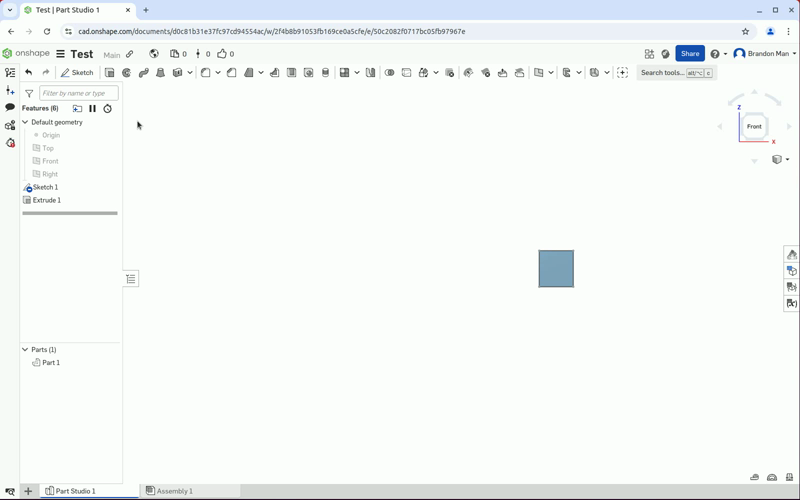
key(shift+h)
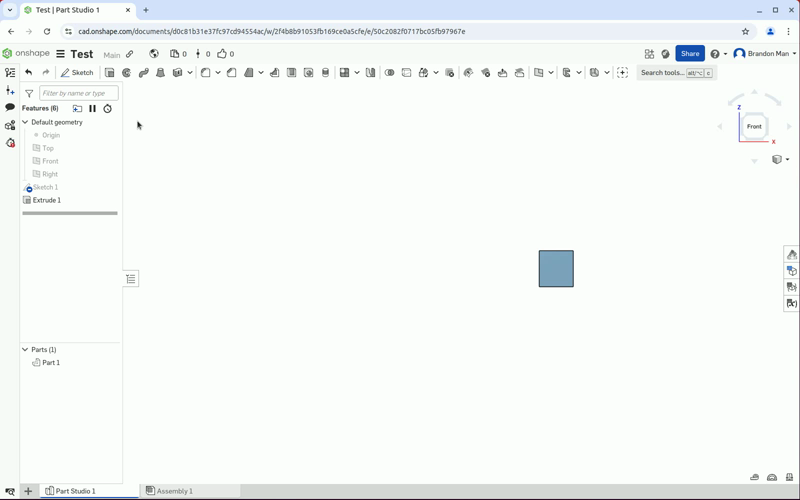
mouse_move(73, 189)
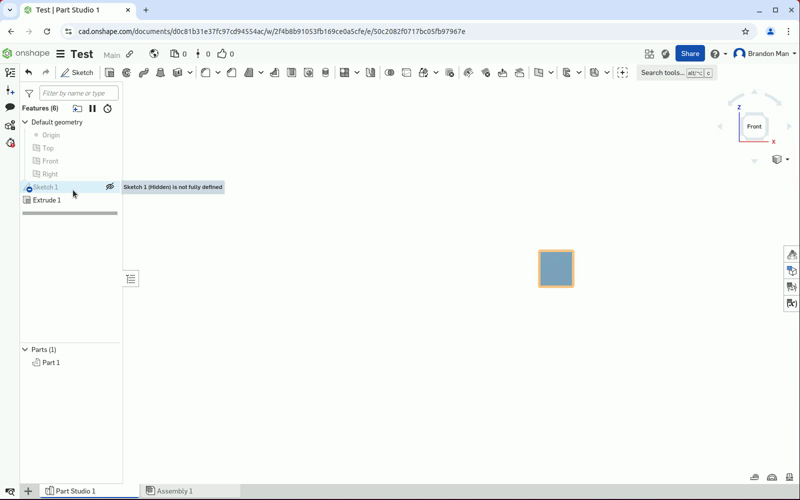
click(73, 189)
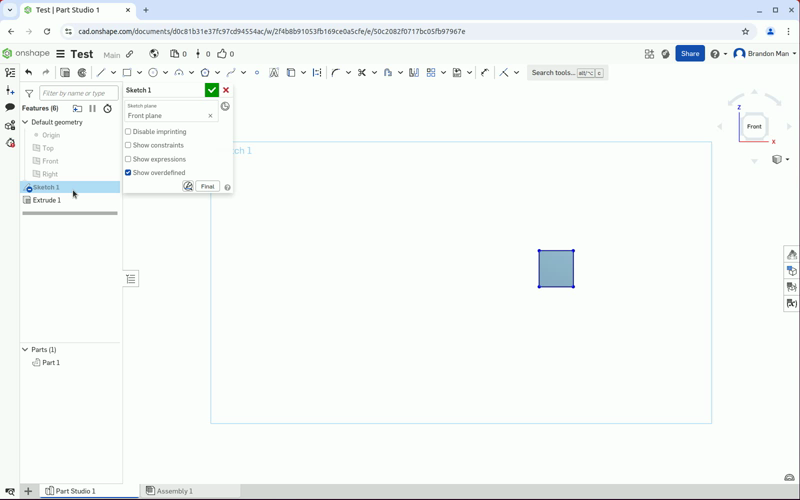
mouse_move(229, 92)
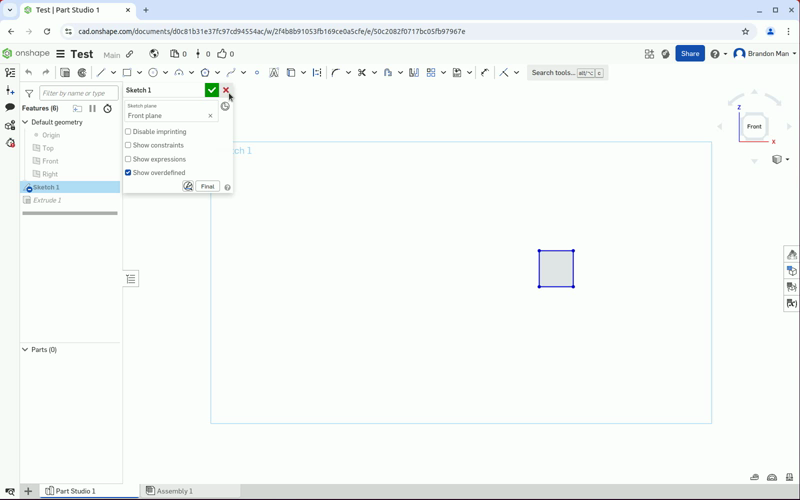
click(229, 92)
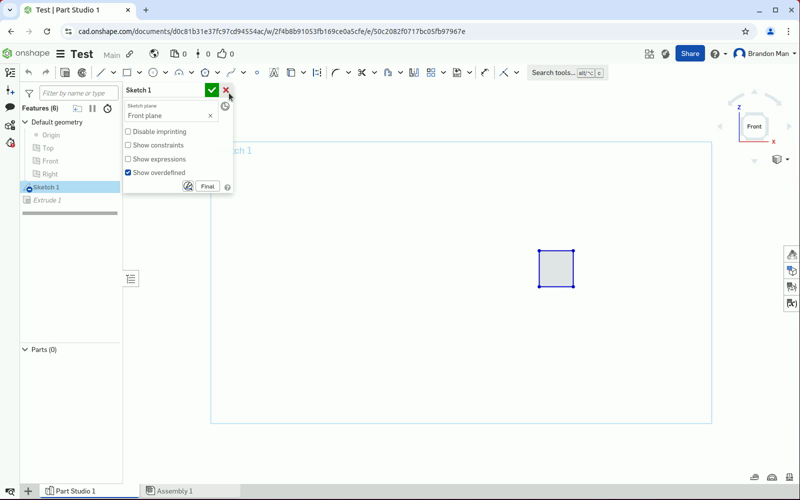
key(shift+s)
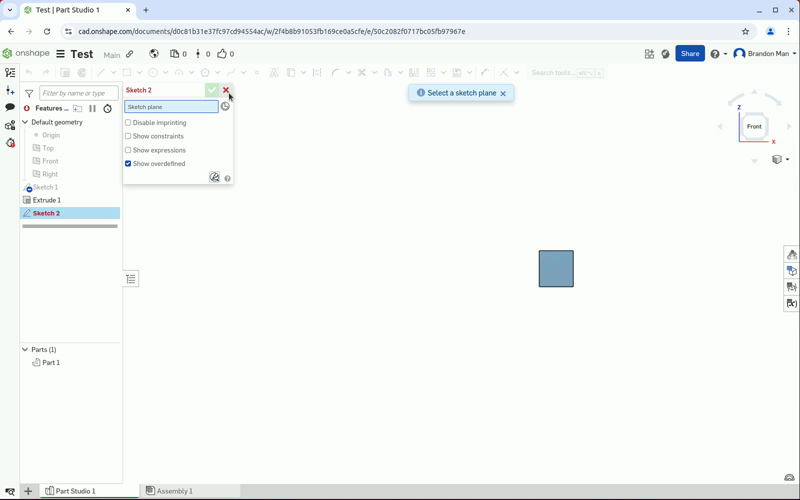
mouse_move(73, 163)
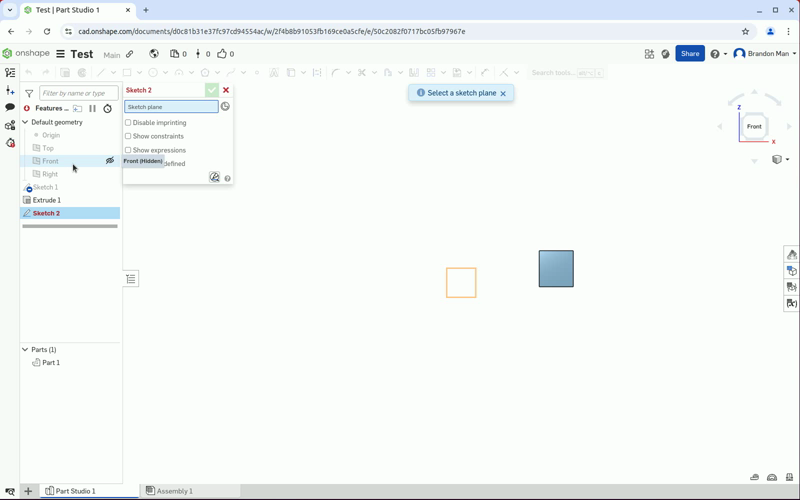
click(73, 163)
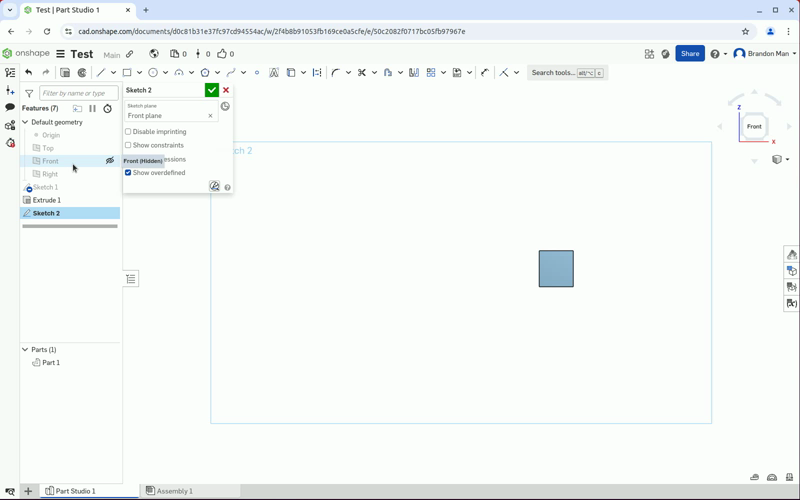
mouse_move(73, 352)
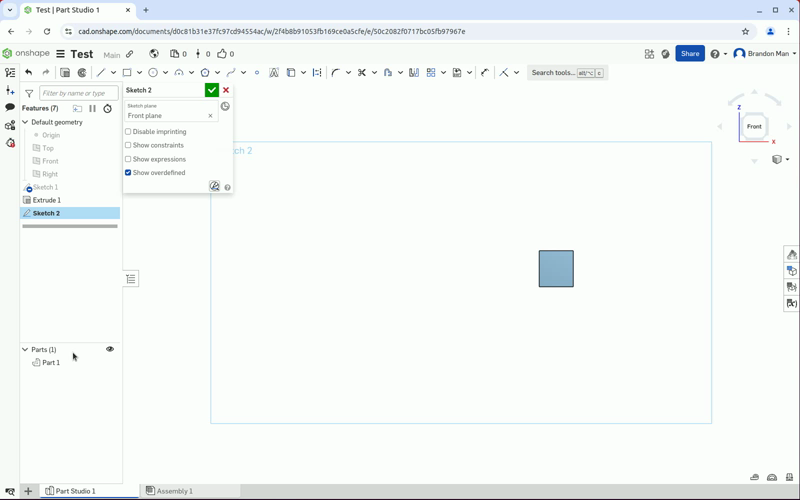
key(y)
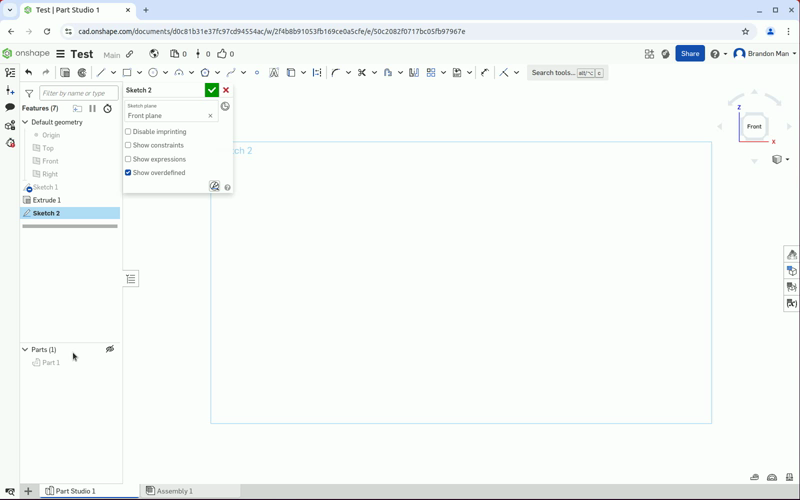
key(l)
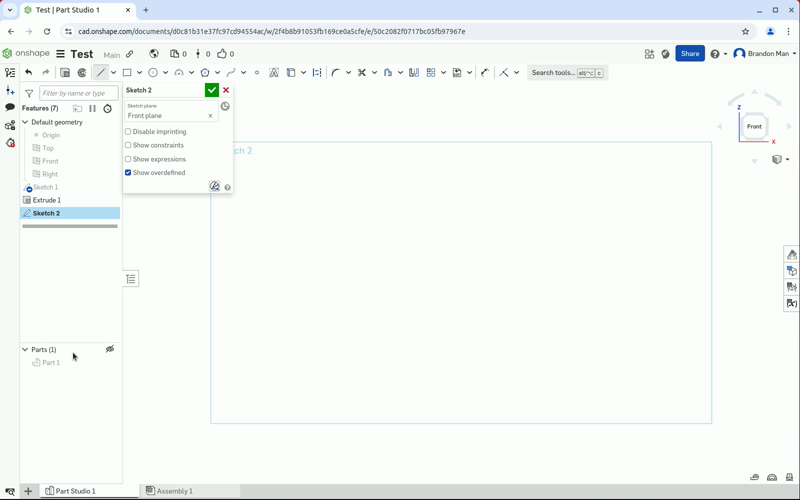
key_down(shift)
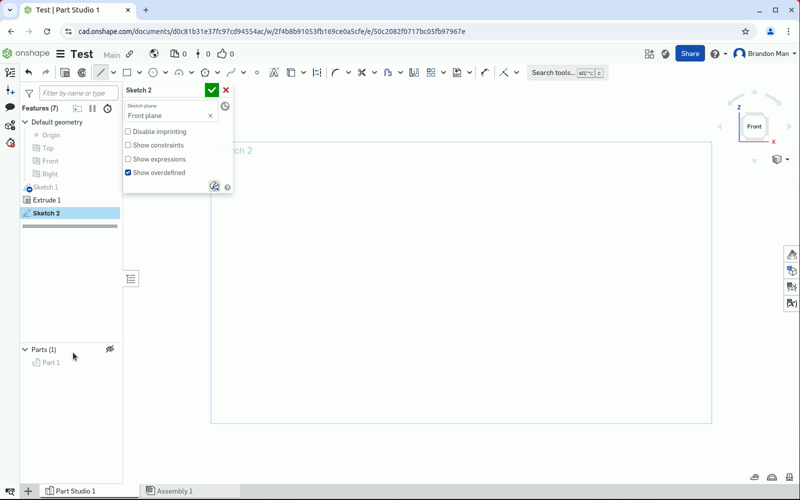
mouse_move(525, 343)
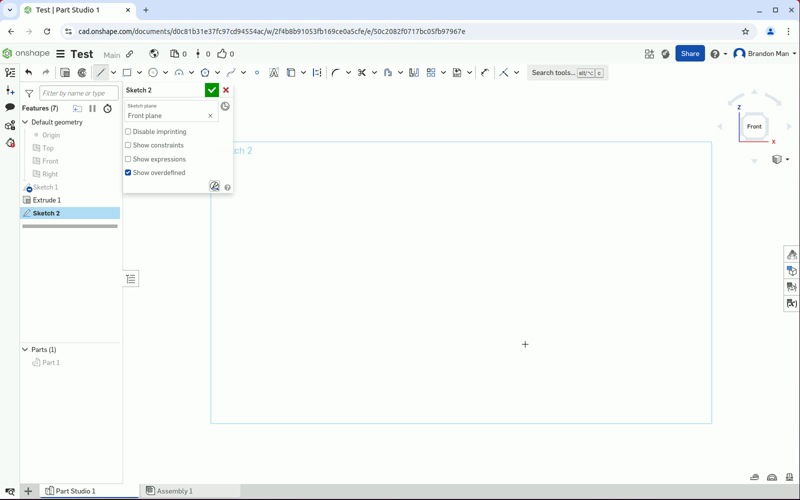
click(525, 343)
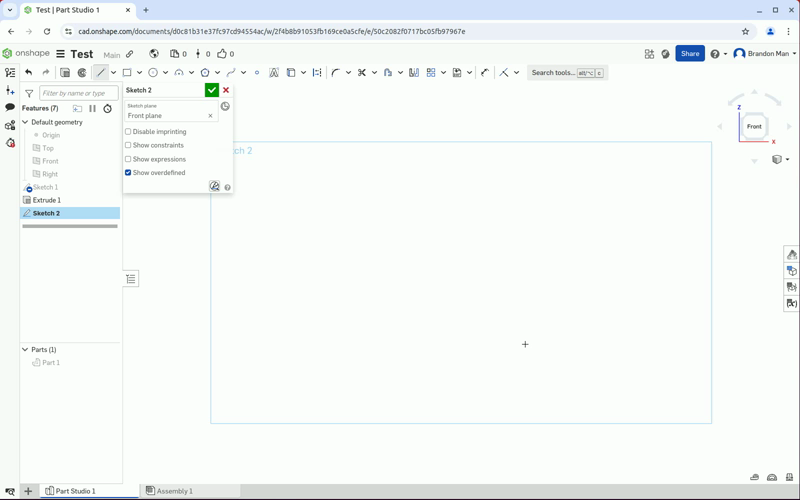
key_up(shift)
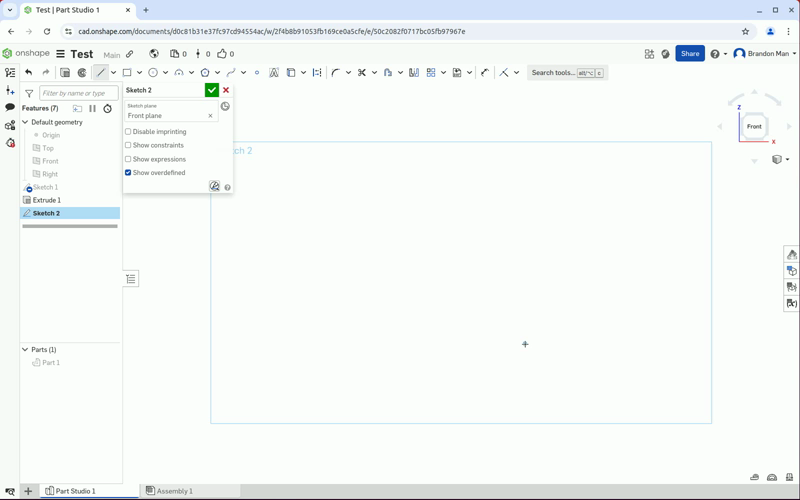
key_down(shift)
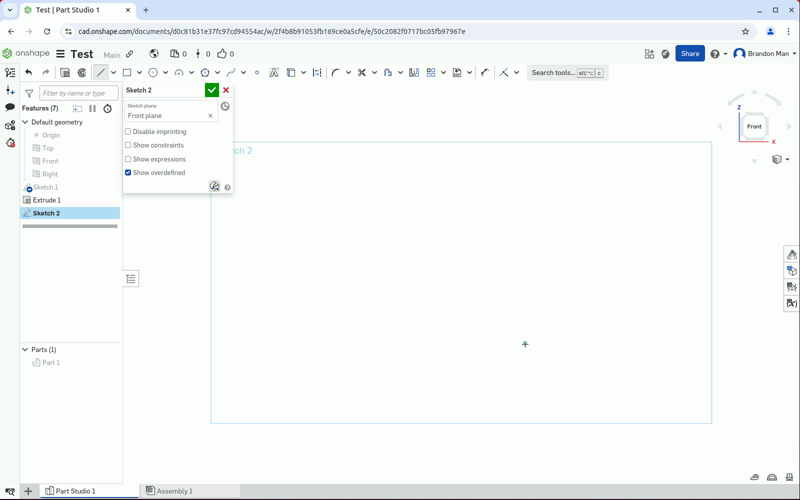
mouse_move(555, 343)
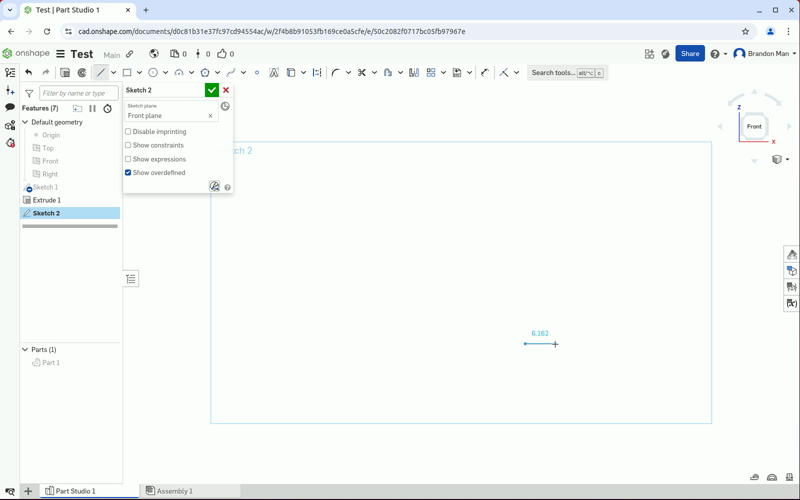
mouse_move(558, 308)
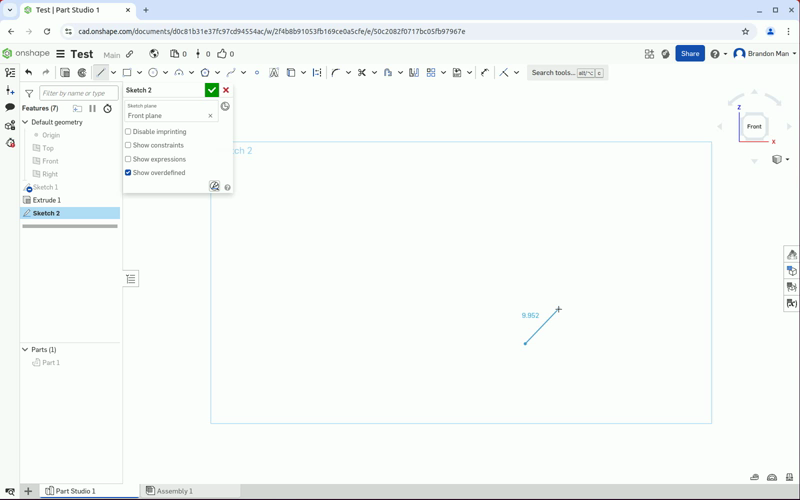
click(558, 308)
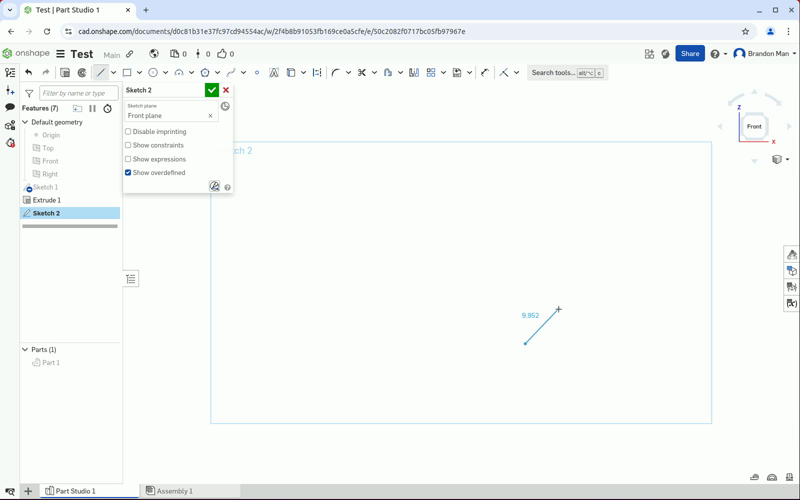
key_up(shift)
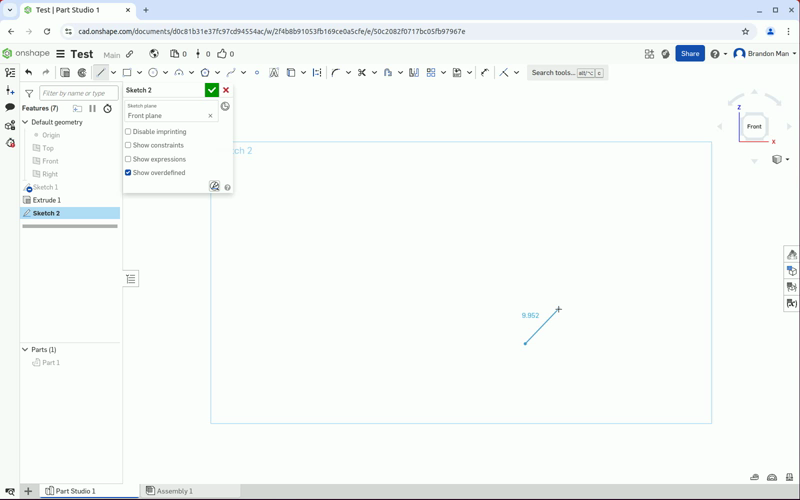
key_down(shift)
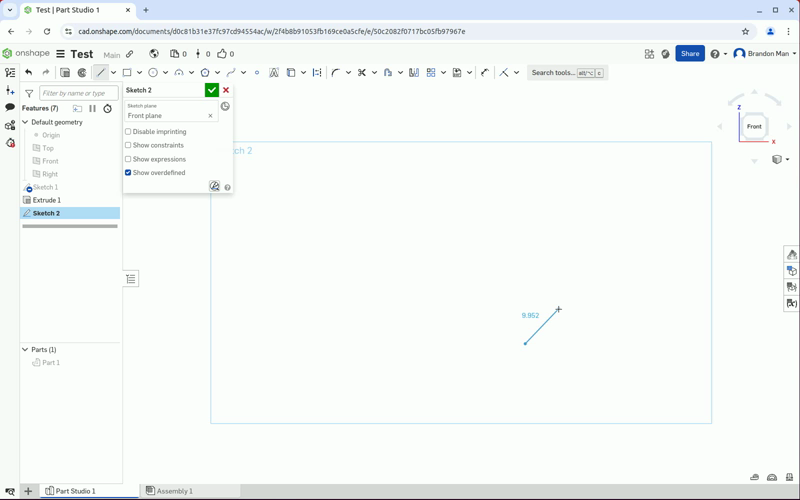
mouse_move(588, 308)
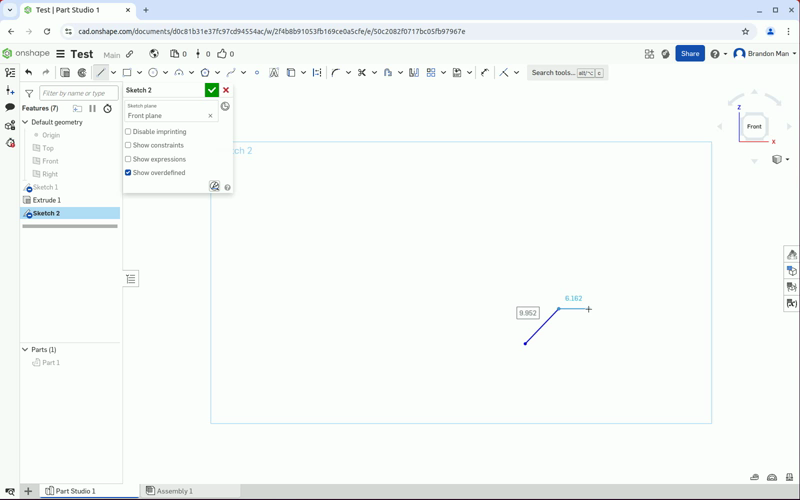
mouse_move(543, 291)
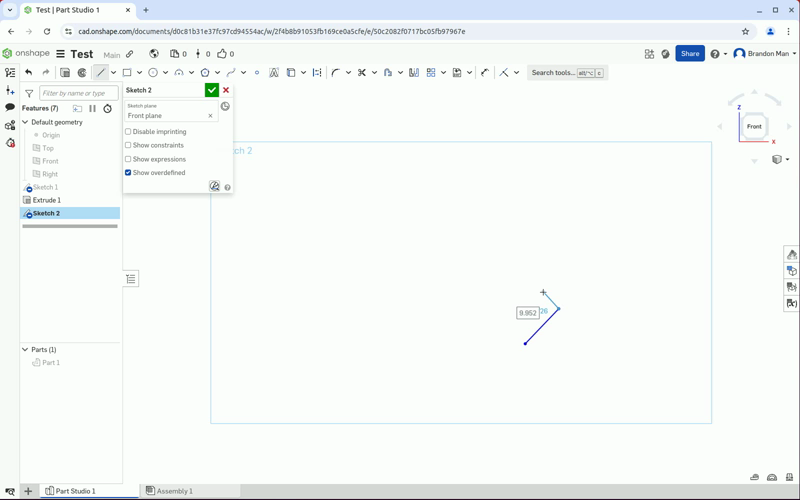
click(543, 291)
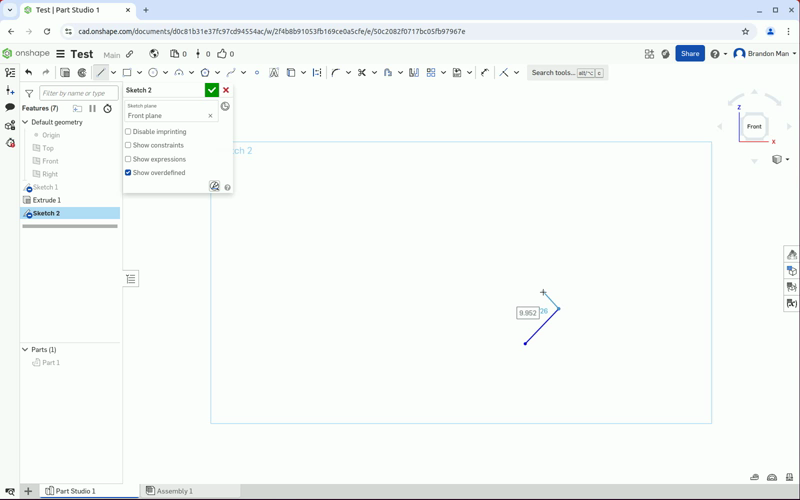
key_up(shift)
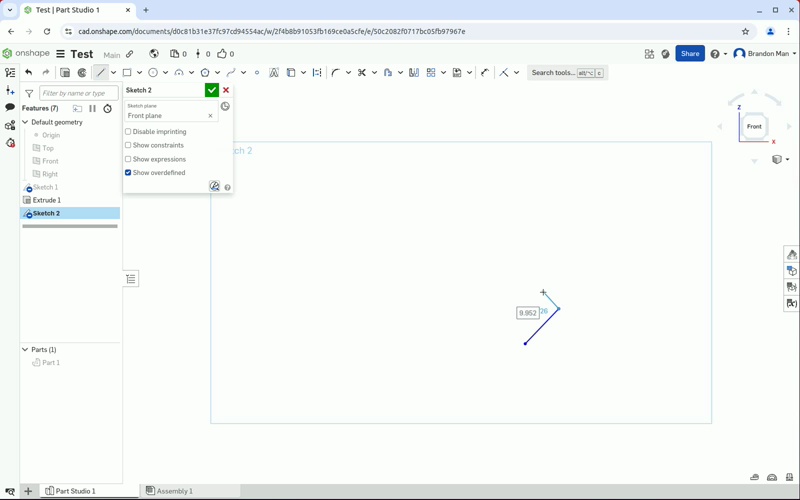
key_down(shift)
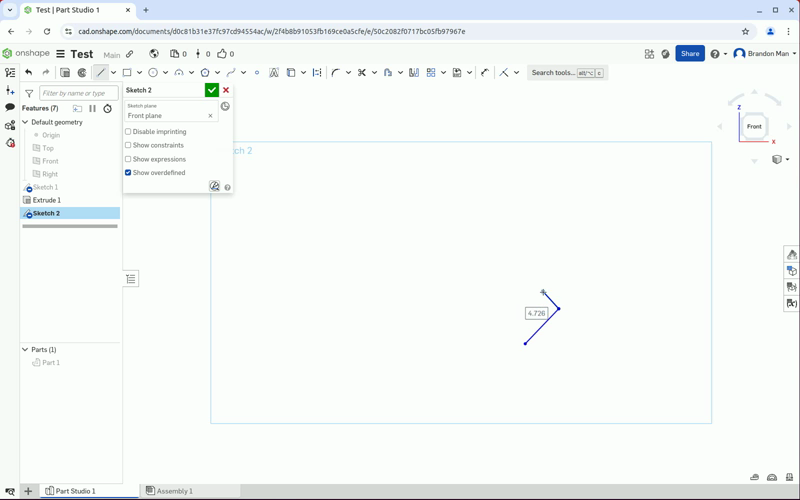
mouse_move(573, 291)
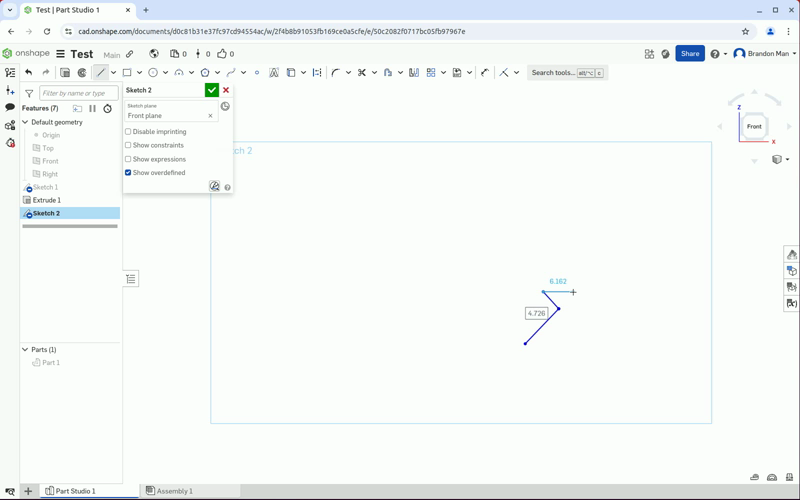
mouse_move(525, 308)
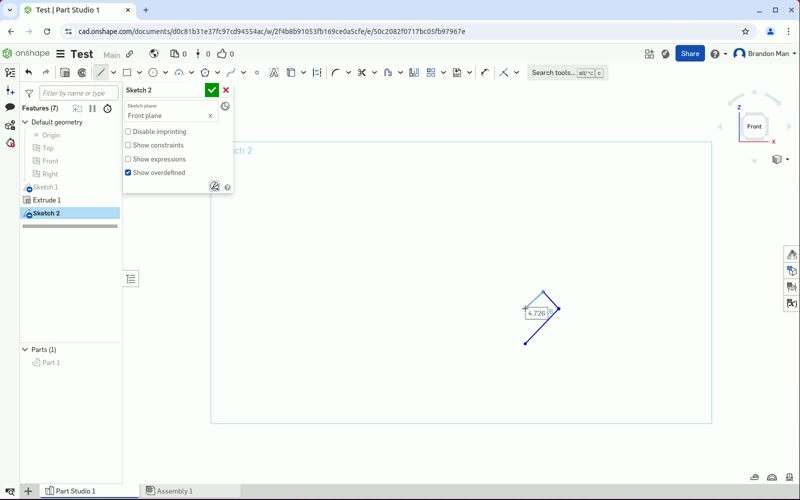
click(525, 308)
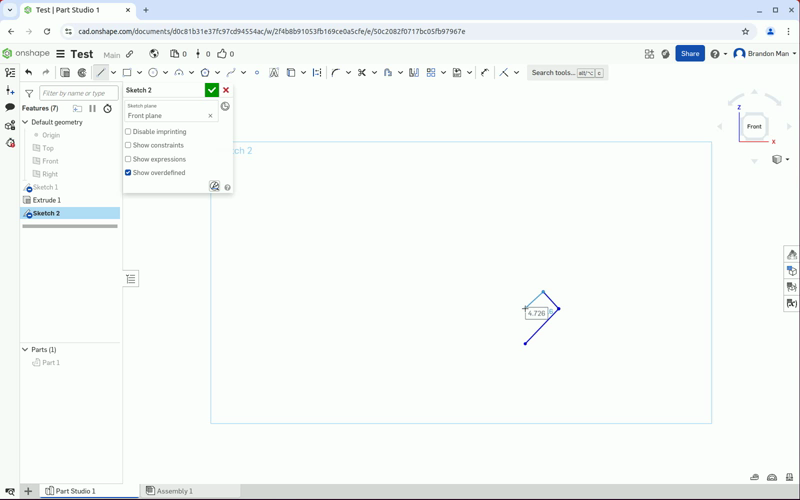
key_up(shift)
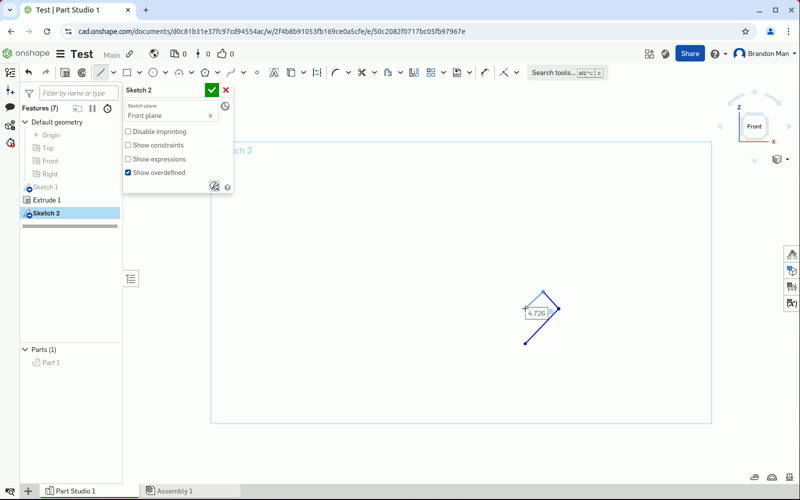
mouse_move(555, 308)
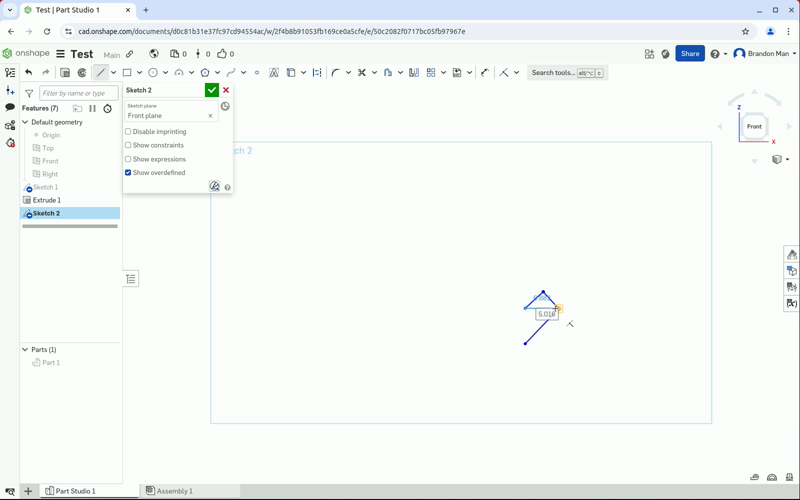
key_down(shift)
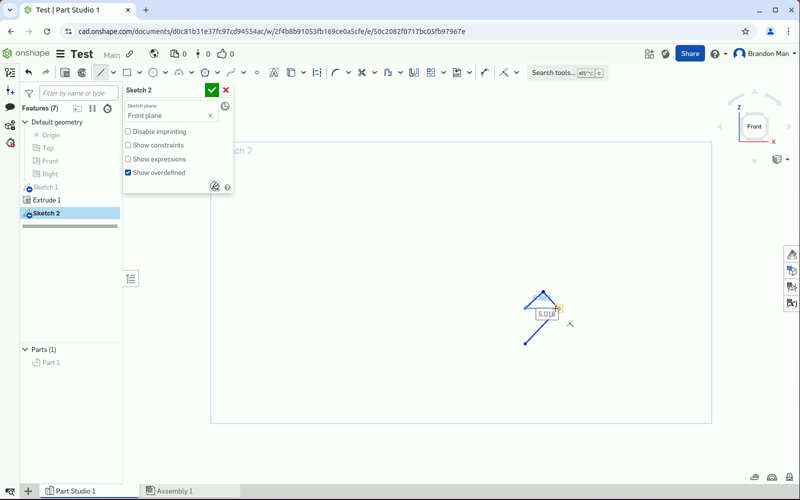
mouse_move(525, 343)
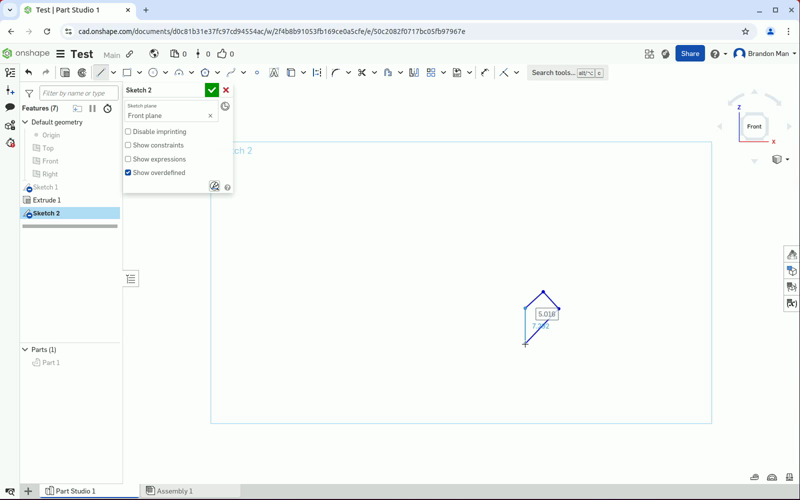
key_up(shift)
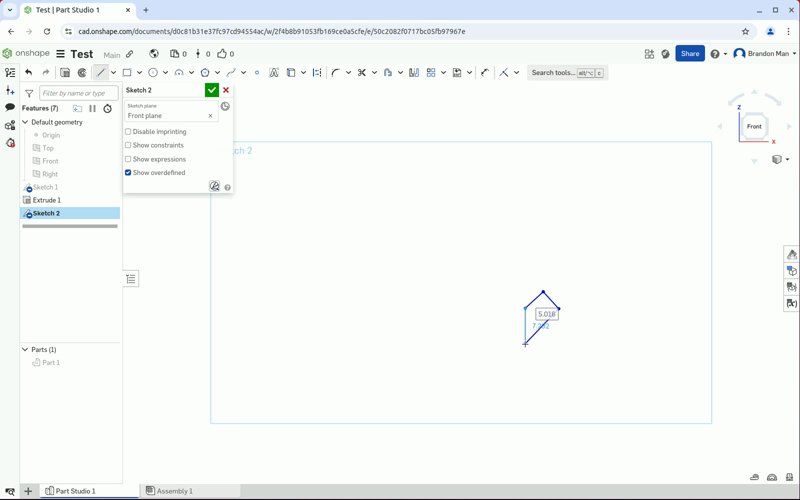
click(525, 343)
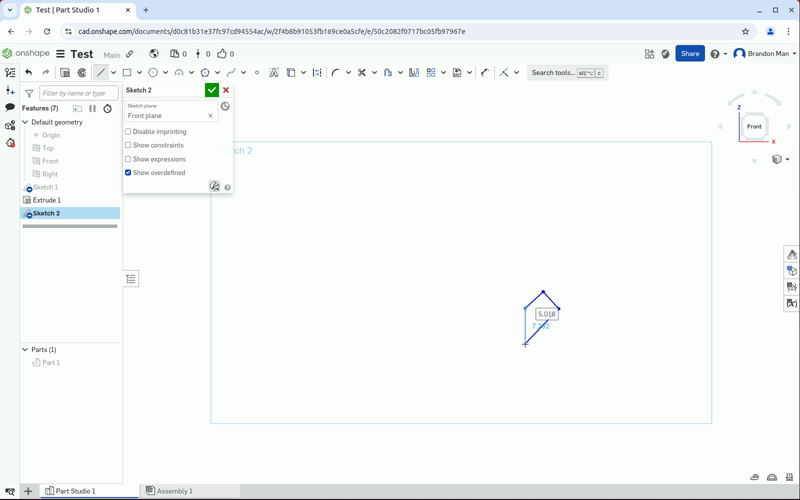
key(esc)
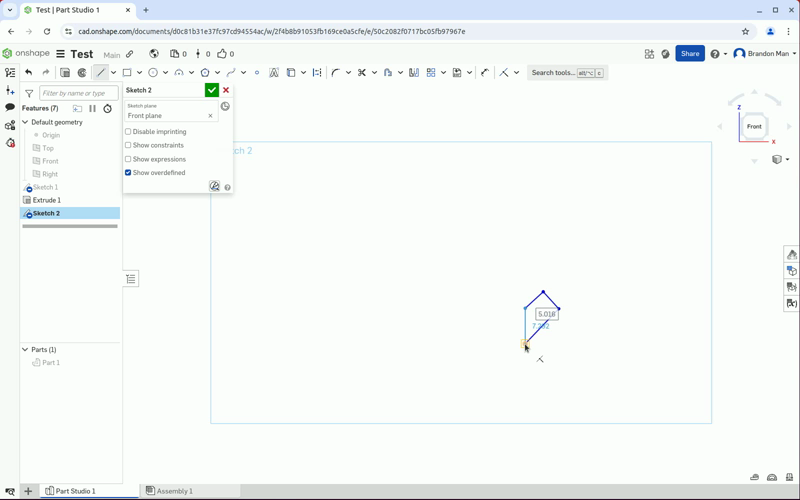
mouse_move(545, 320)
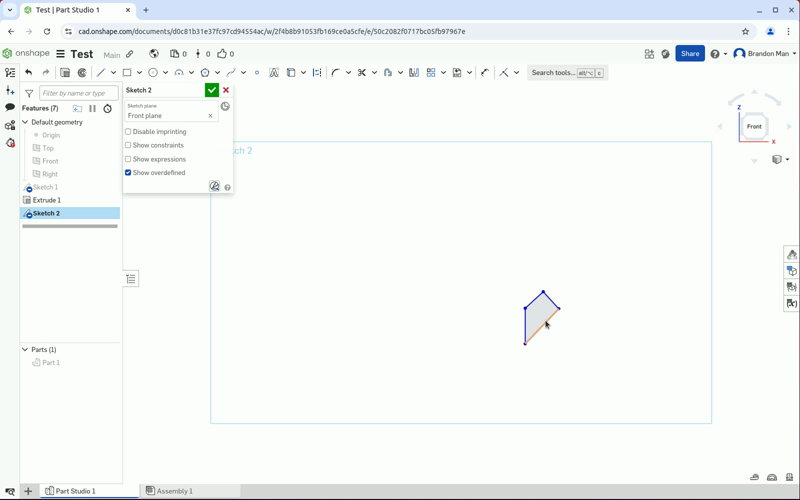
scroll(6)
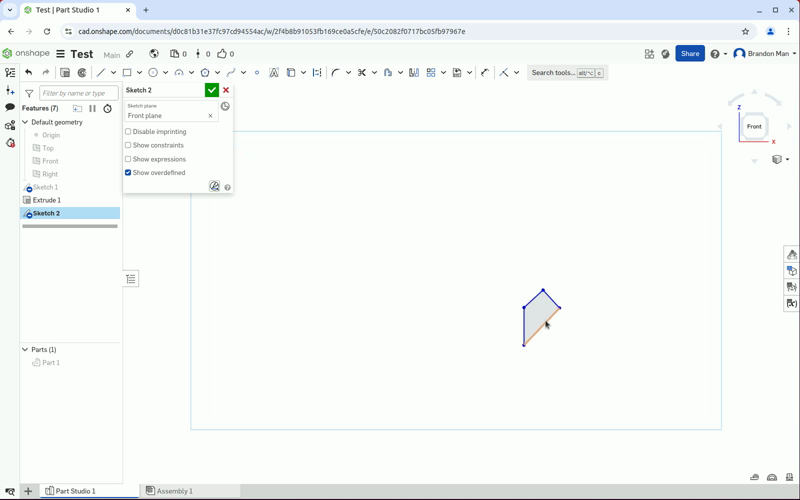
scroll(6)
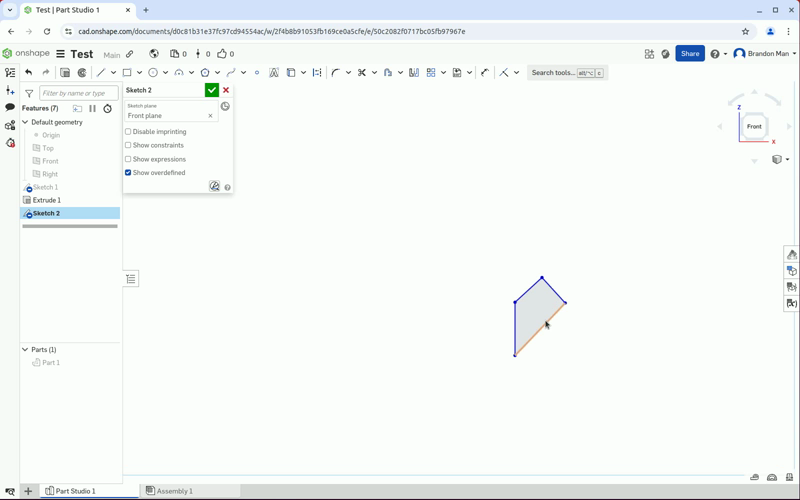
scroll(6)
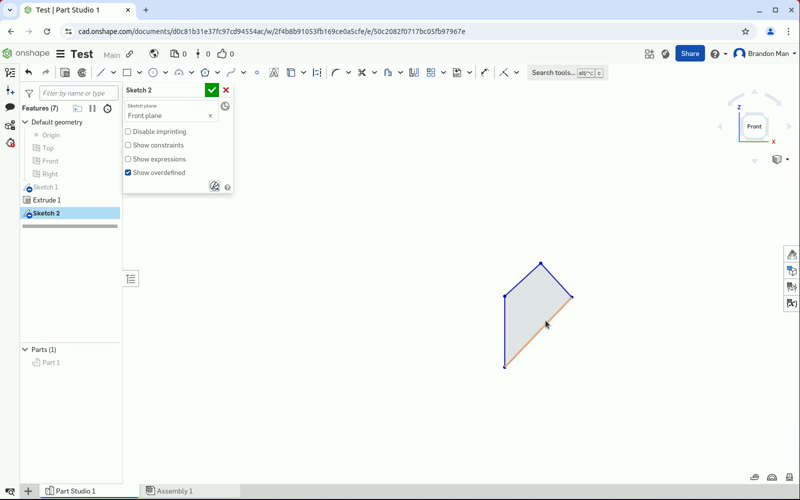
scroll(6)
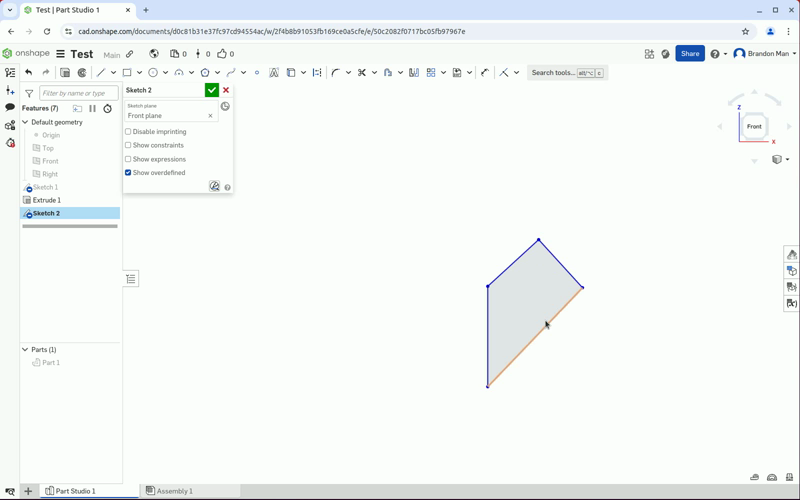
scroll(6)
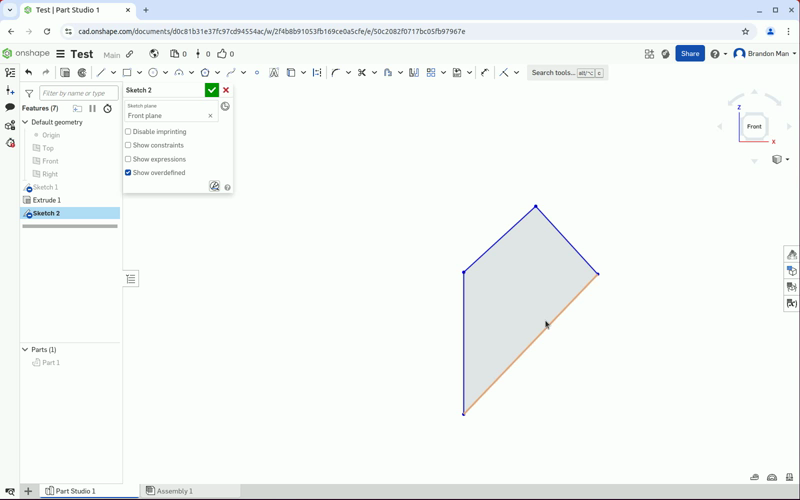
scroll(6)
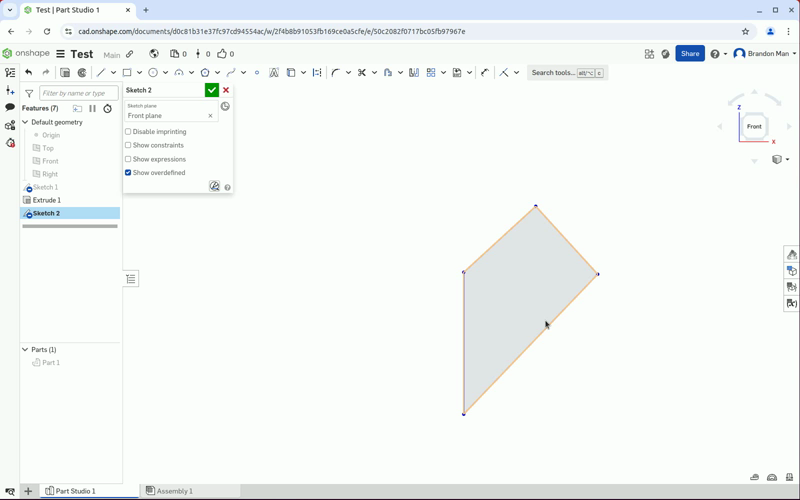
scroll(6)
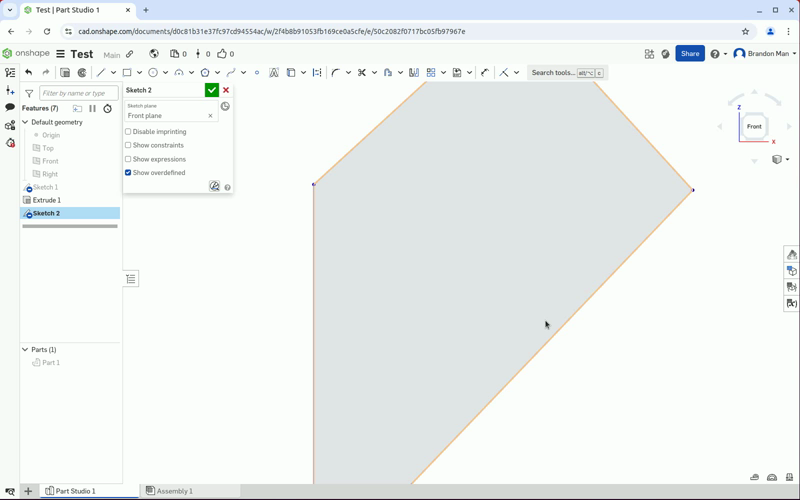
click(545, 320)
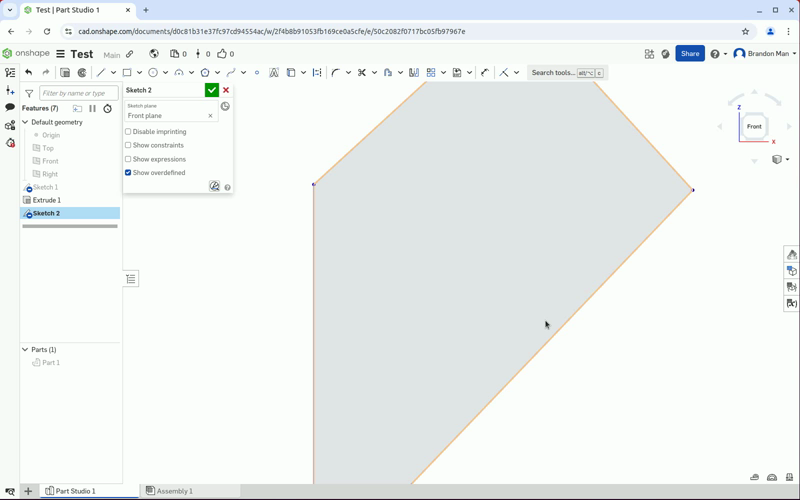
scroll(-6)
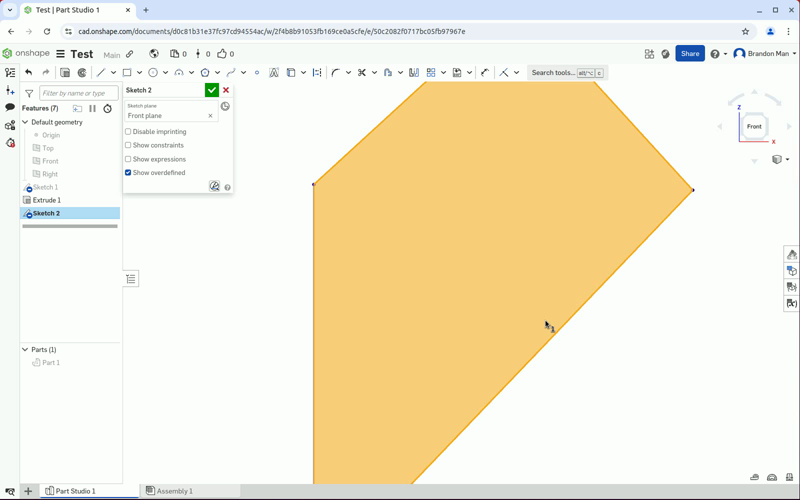
scroll(-6)
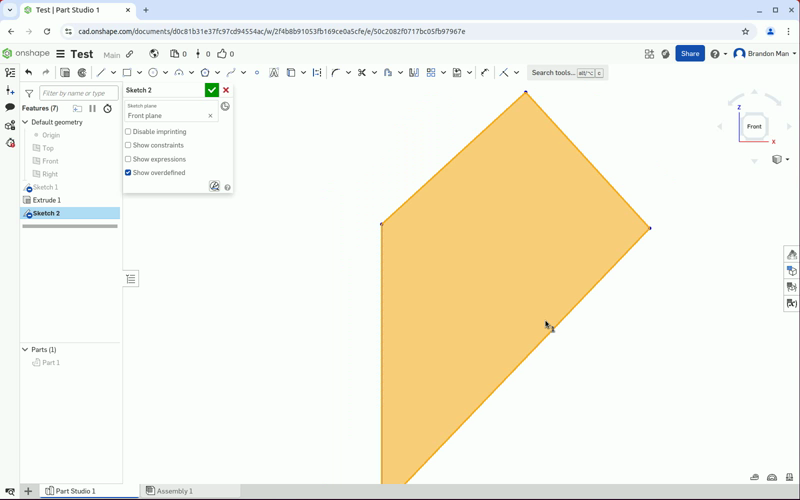
scroll(-6)
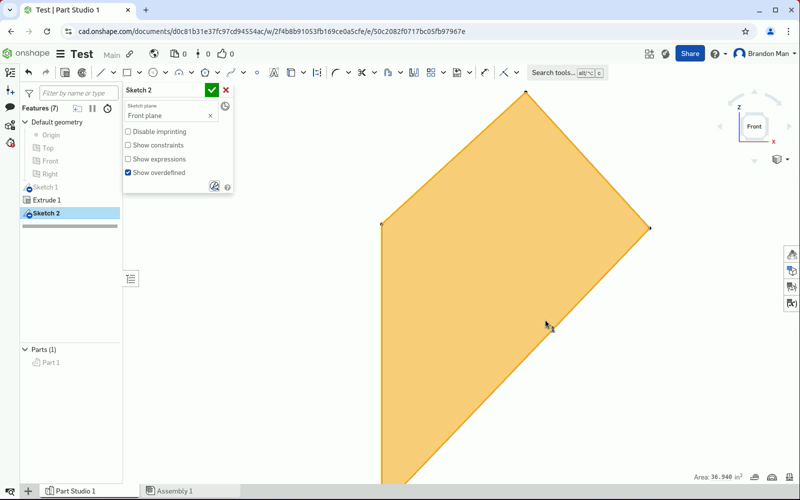
scroll(-6)
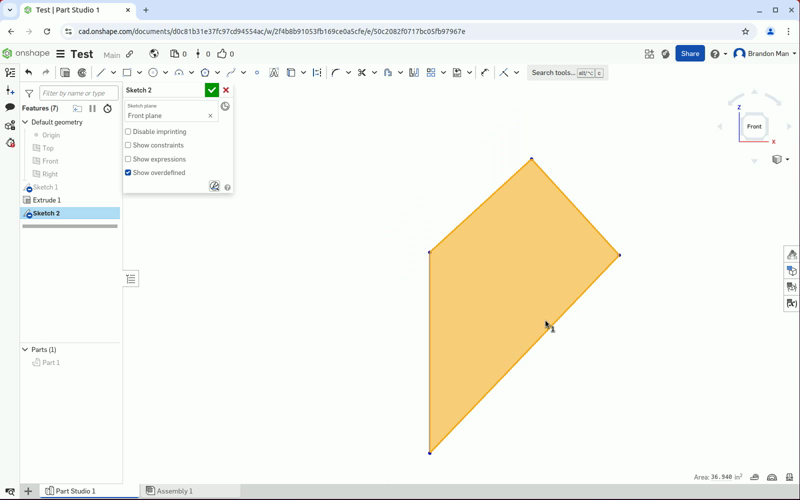
scroll(-6)
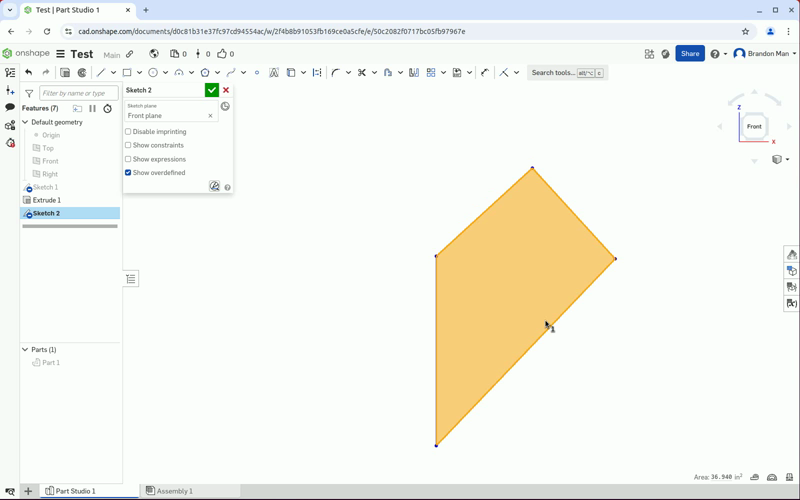
scroll(-6)
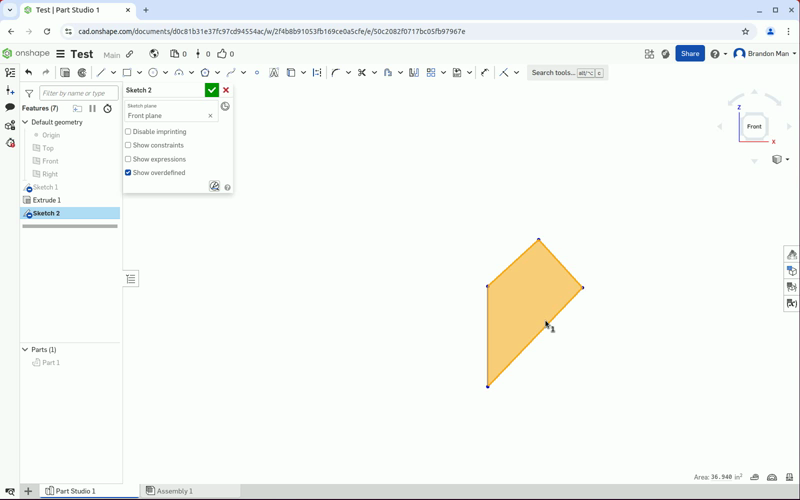
scroll(-6)
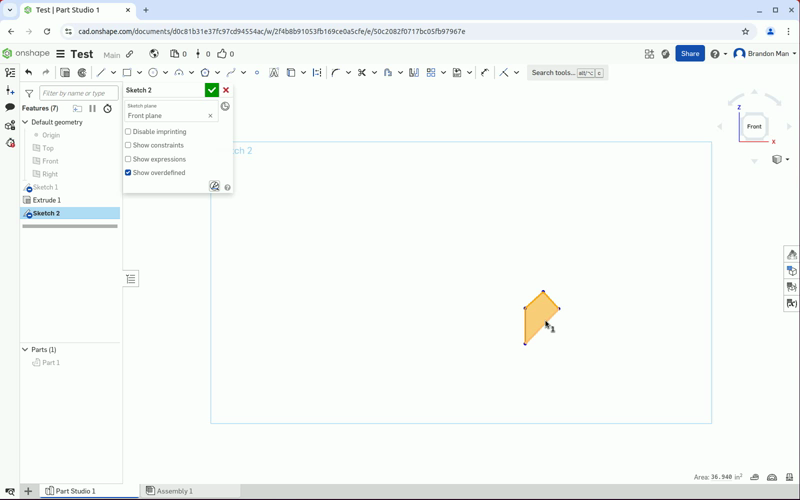
mouse_move(73, 352)
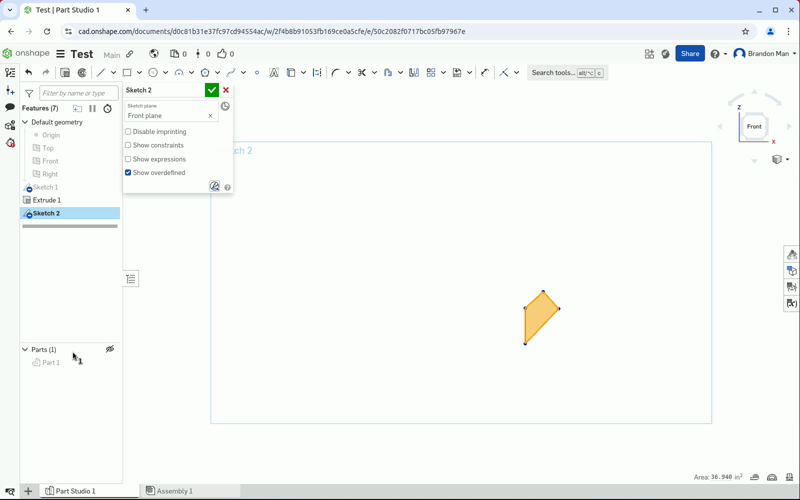
key(shift+y)
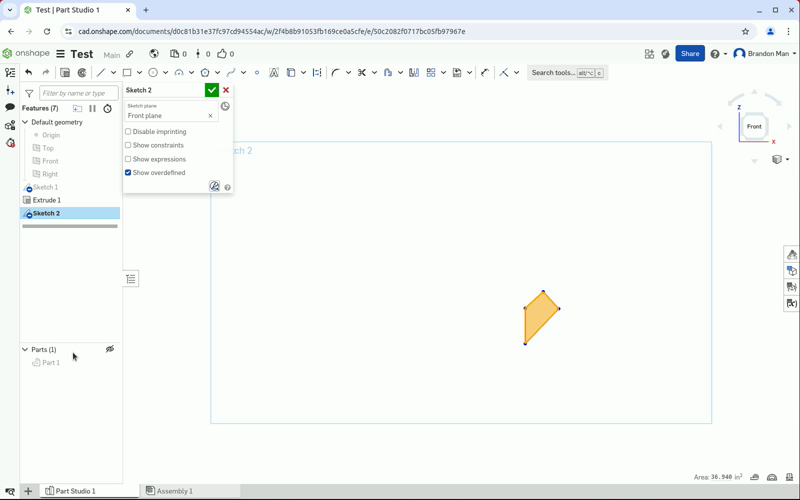
key(shift+e)
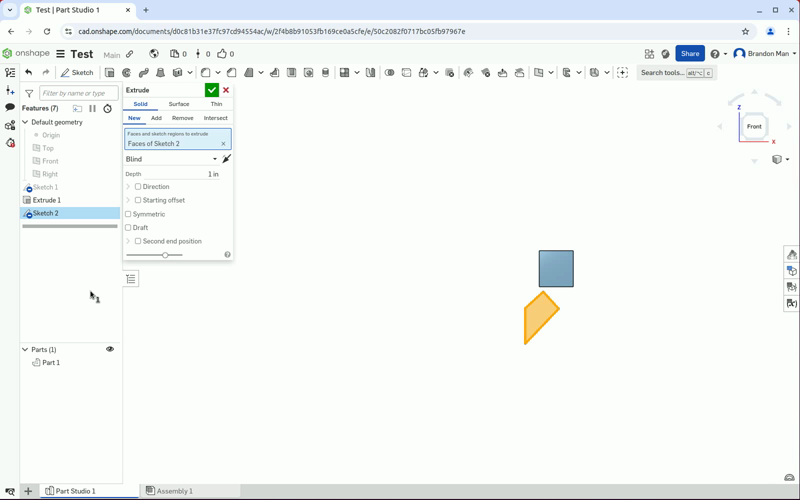
mouse_move(143, 106)
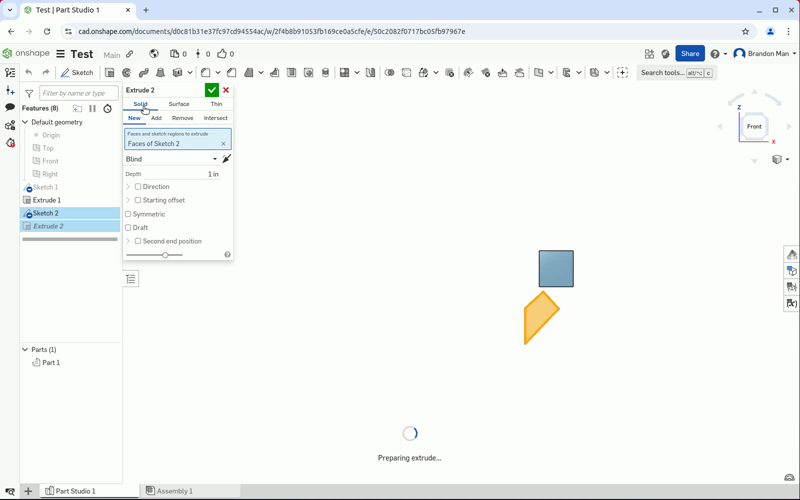
click(143, 106)
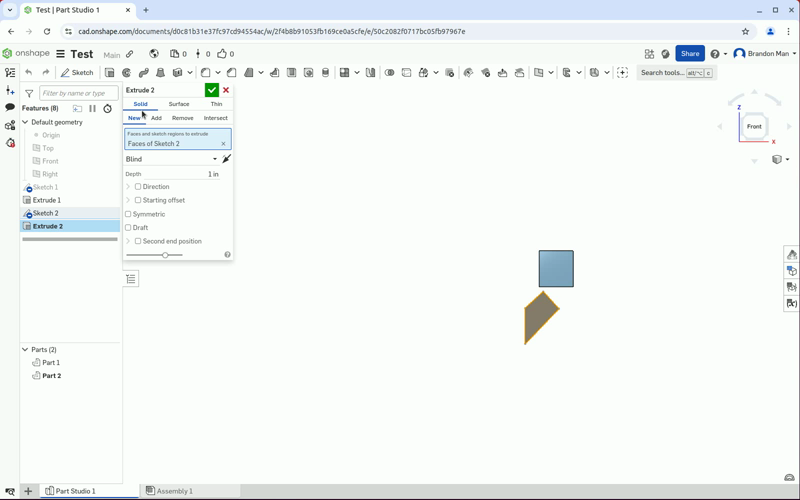
mouse_move(137, 120)
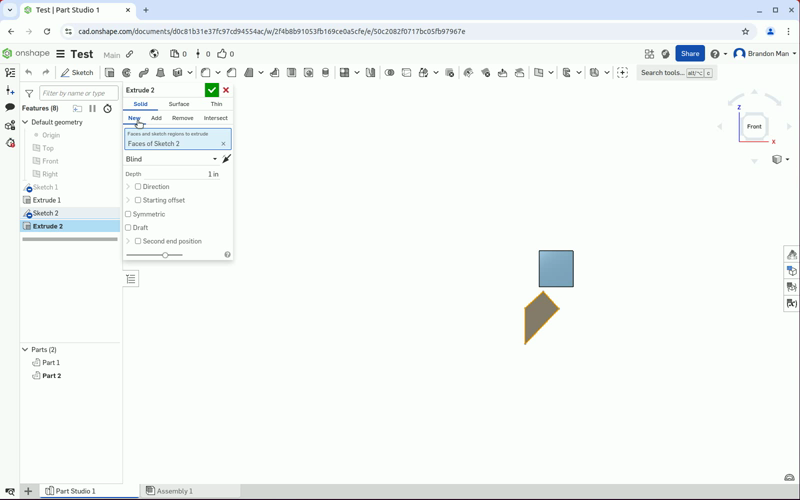
click(137, 120)
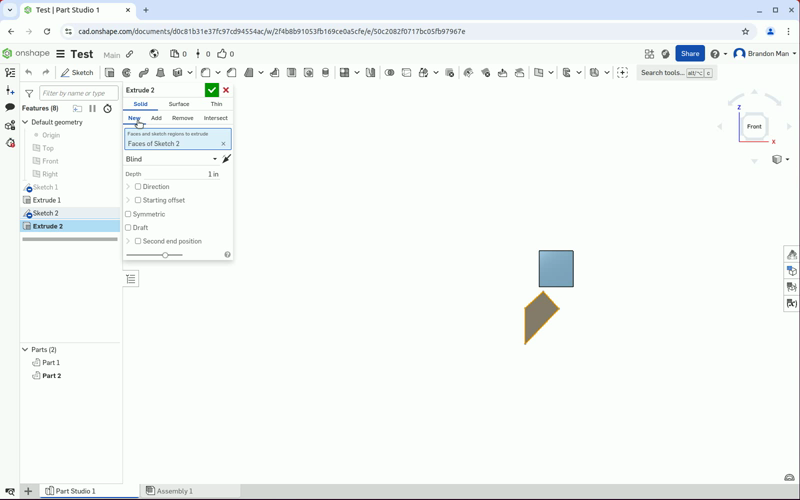
key(tab, 4)
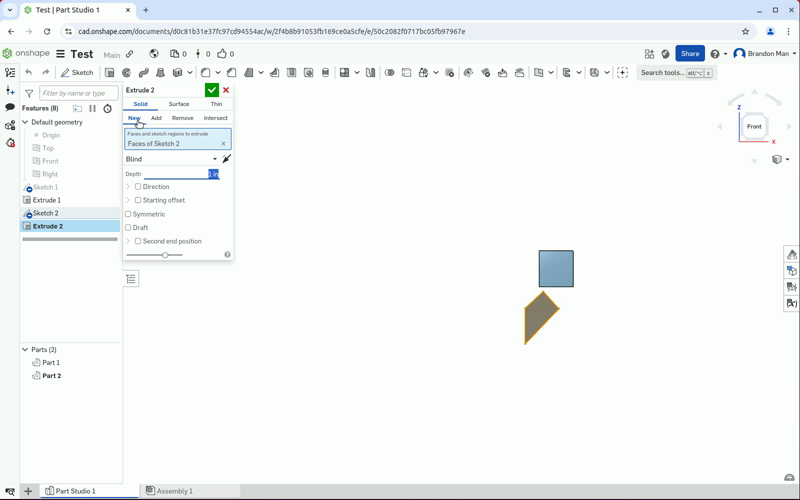
text(6.981)
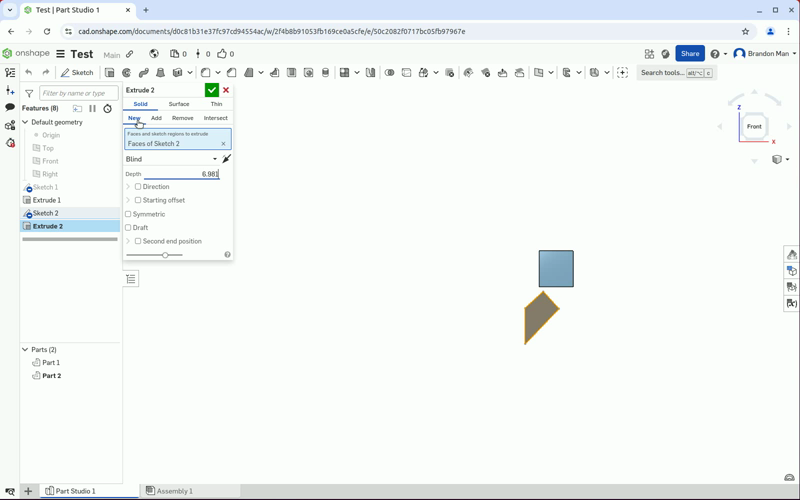
key(enter)
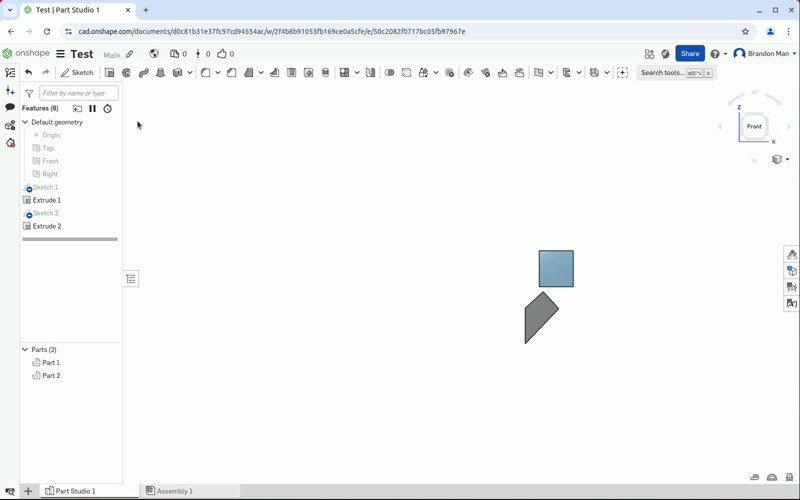
key(shift+h)
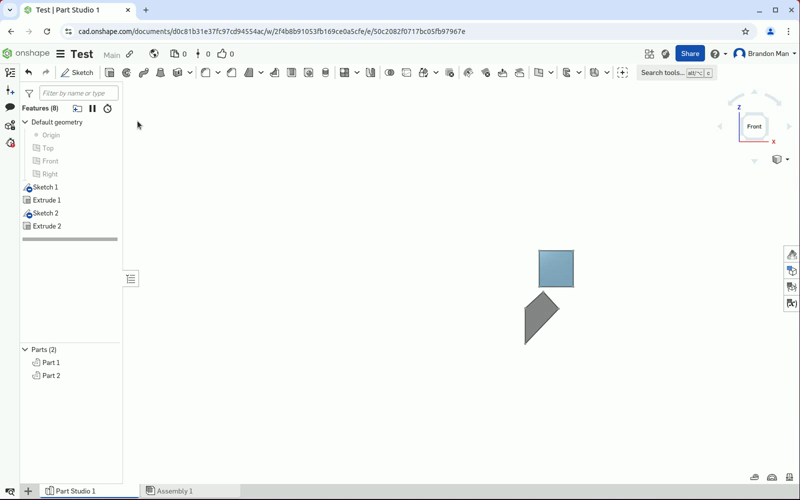
key(shift+h)
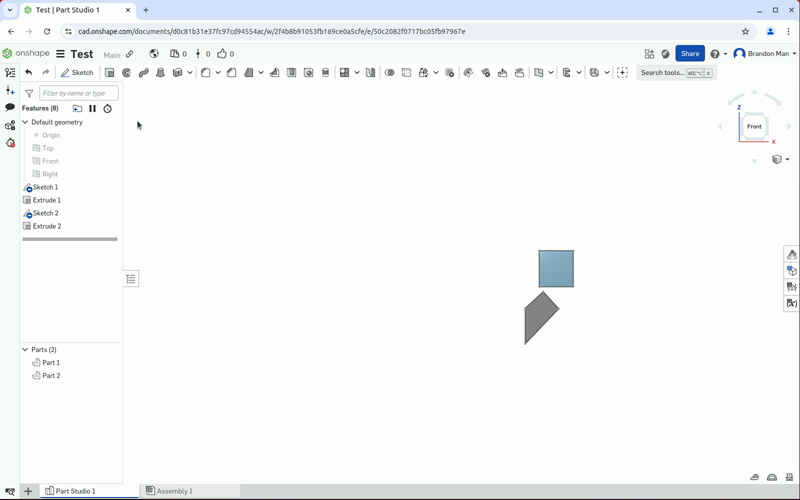
key(shift+7)
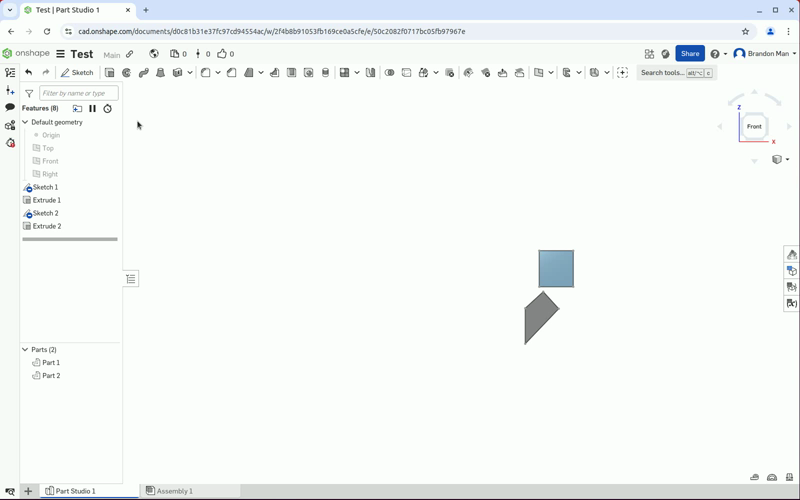
key(left, 2)
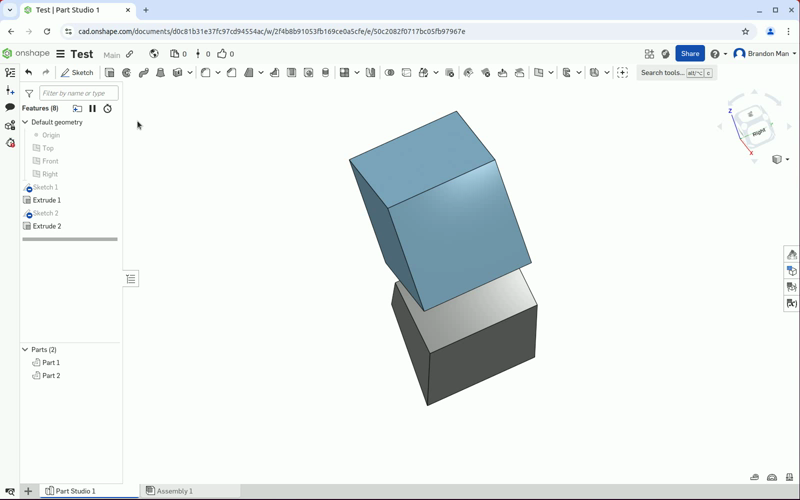
key(down, 2)
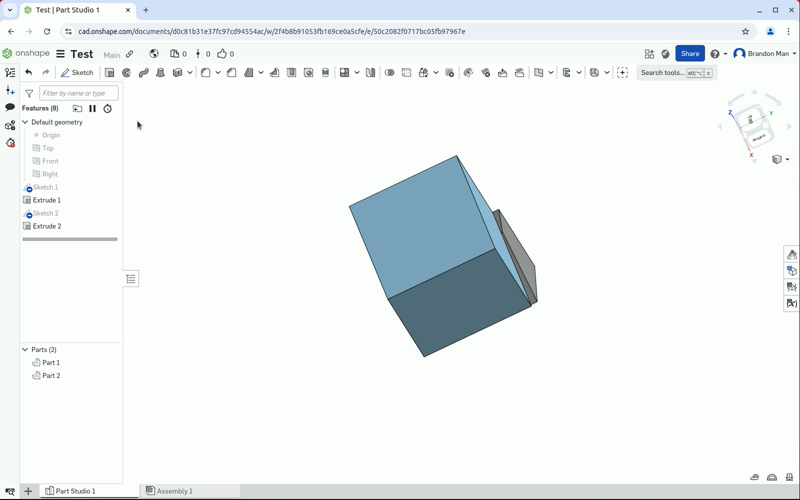
key(up, 2)
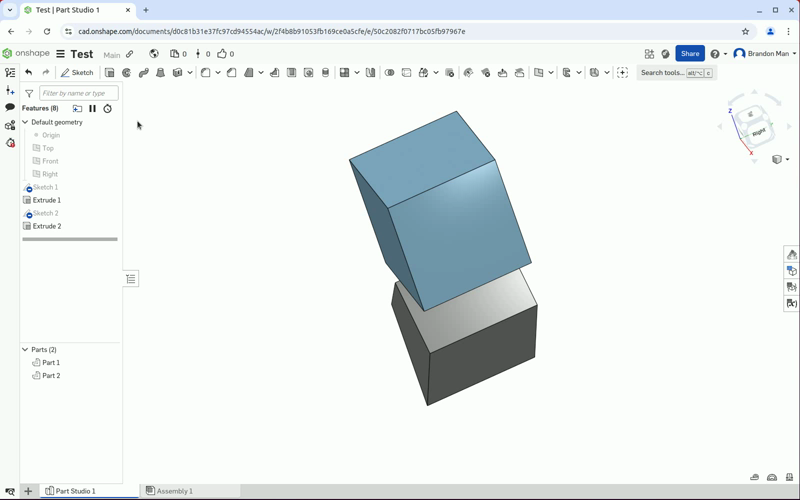
key(right, 2)
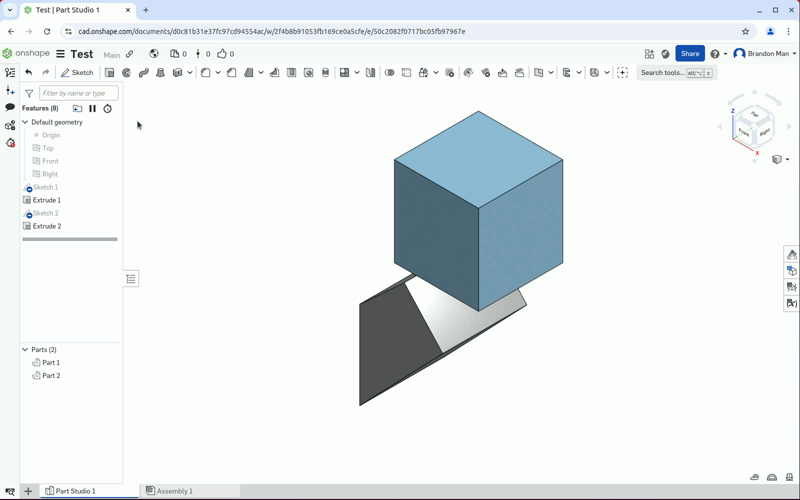
mouse_move(73, 189)
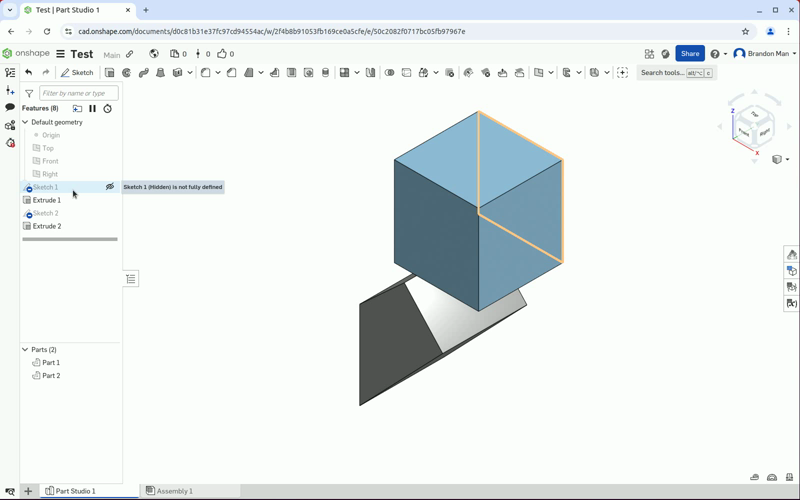
click(73, 189)